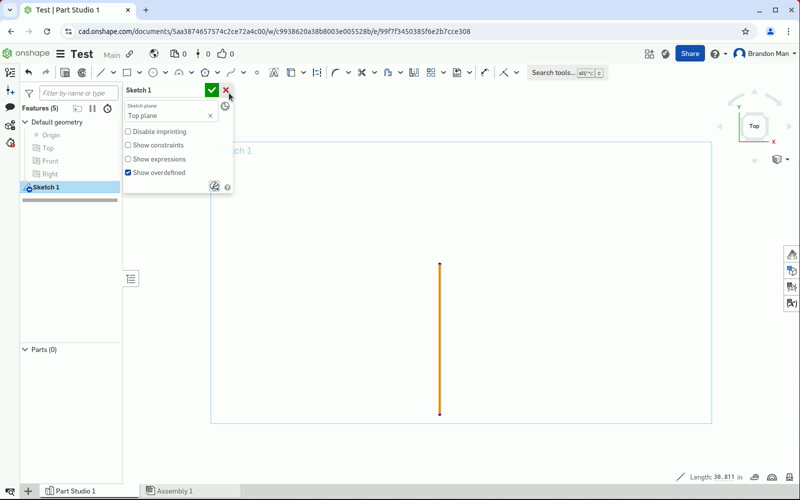
key(shift+h)
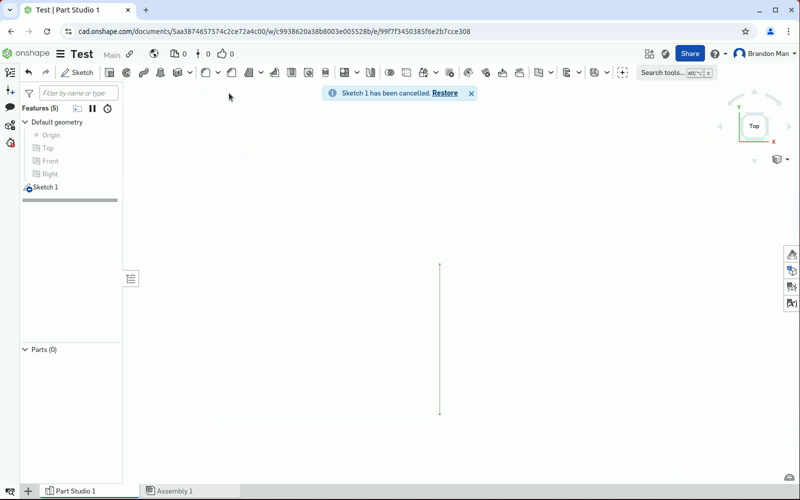
key(shift+s)
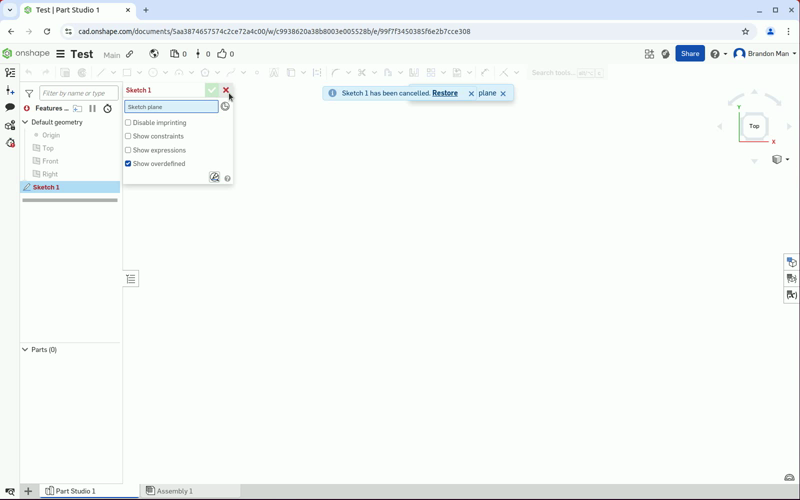
mouse_move(73, 150)
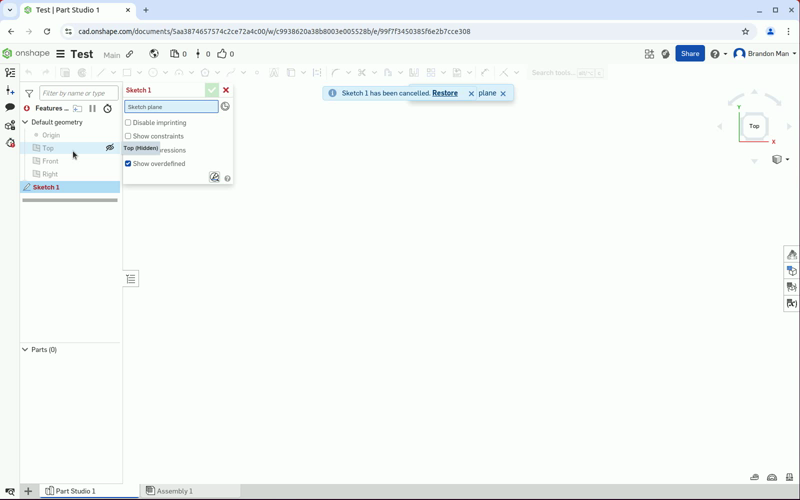
click(73, 150)
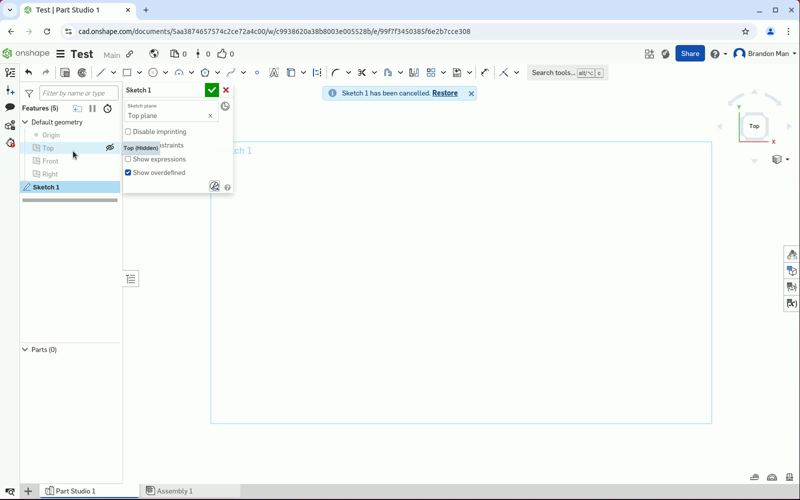
mouse_move(73, 352)
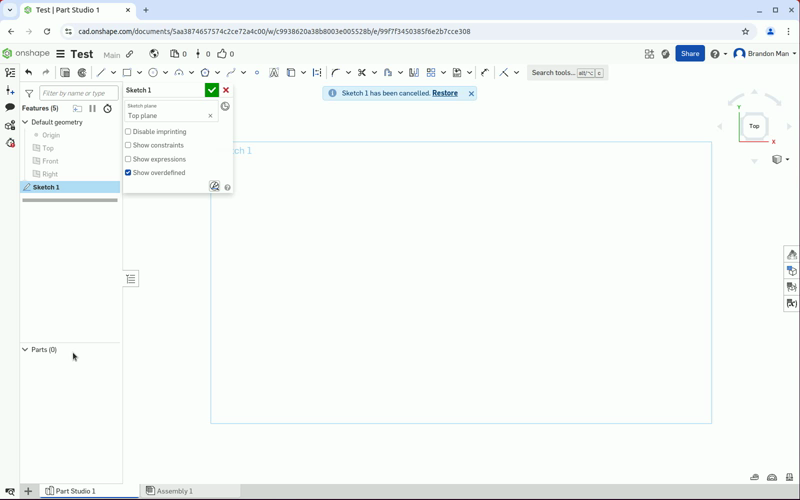
key(y)
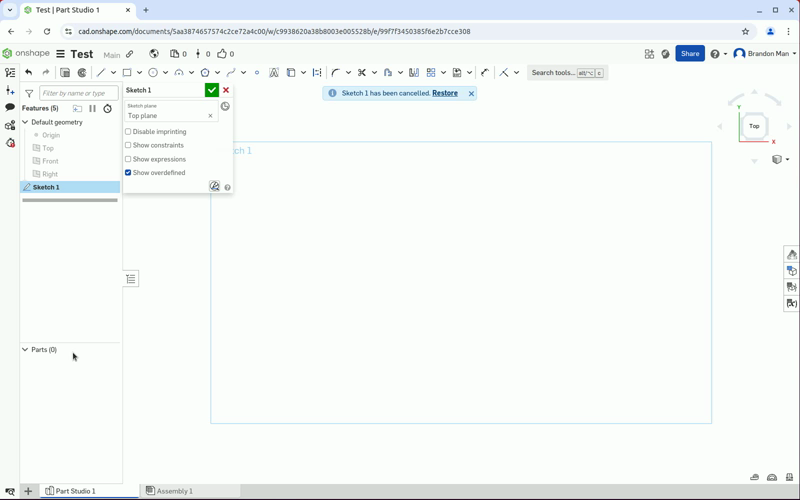
key(l)
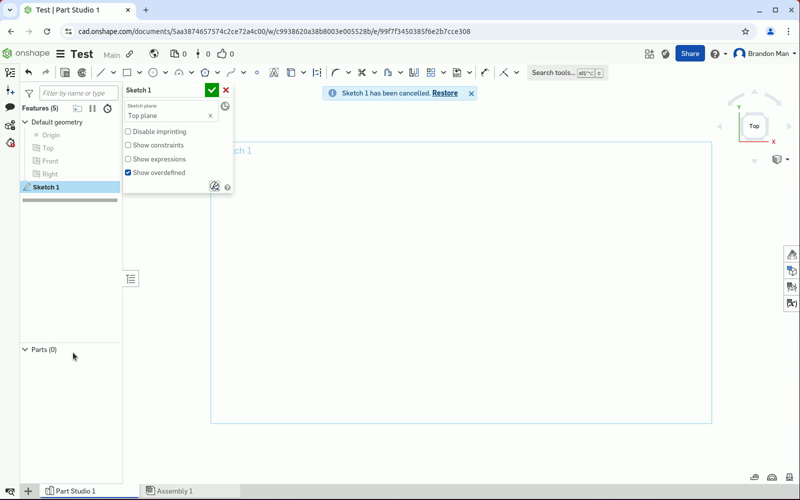
key_down(shift)
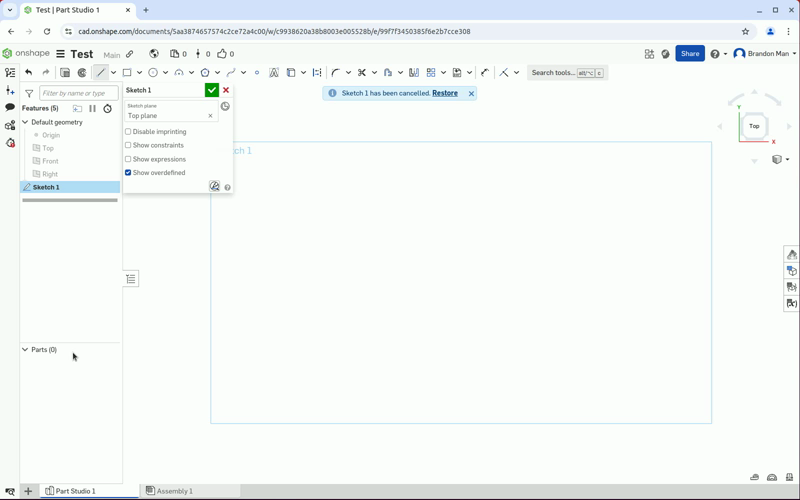
mouse_move(349, 282)
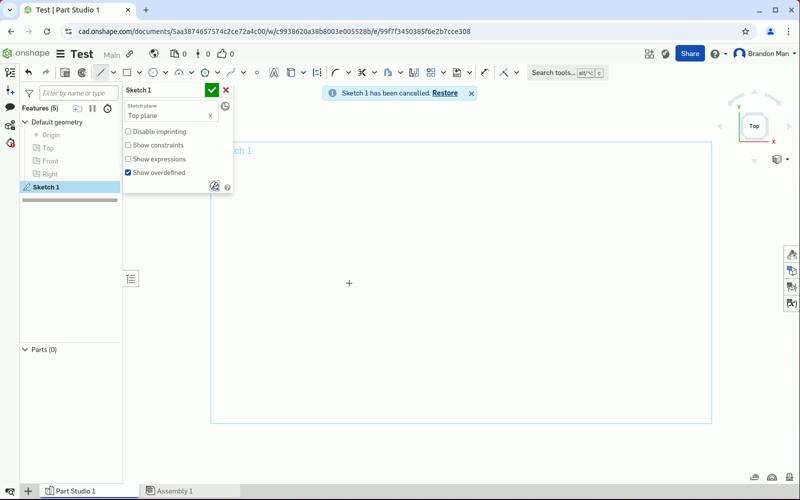
click(349, 282)
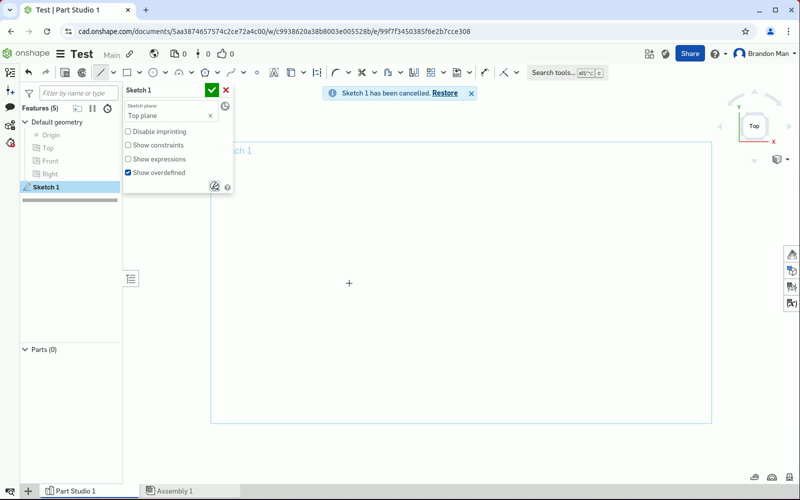
key_up(shift)
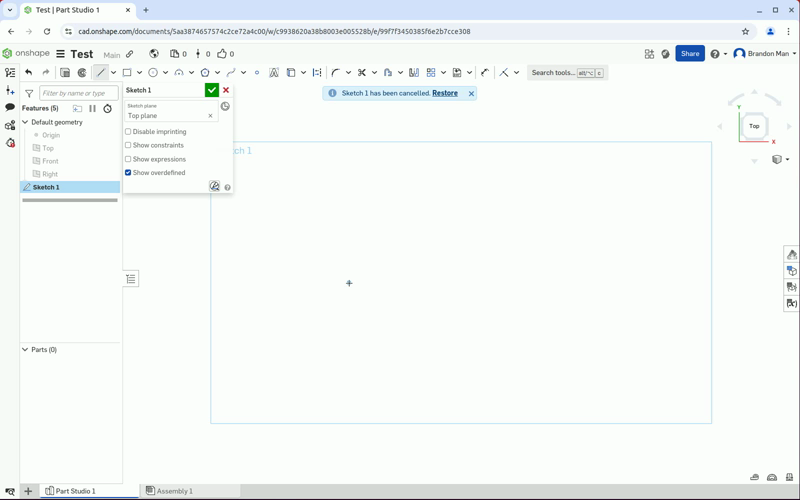
key_down(shift)
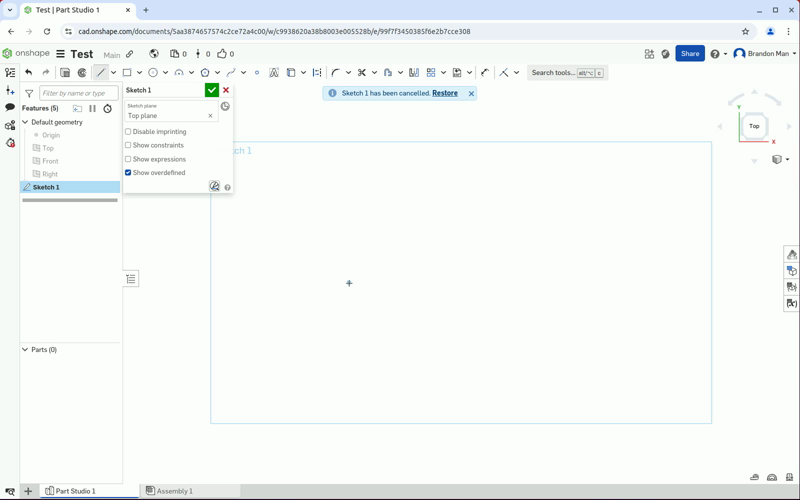
mouse_move(405, 378)
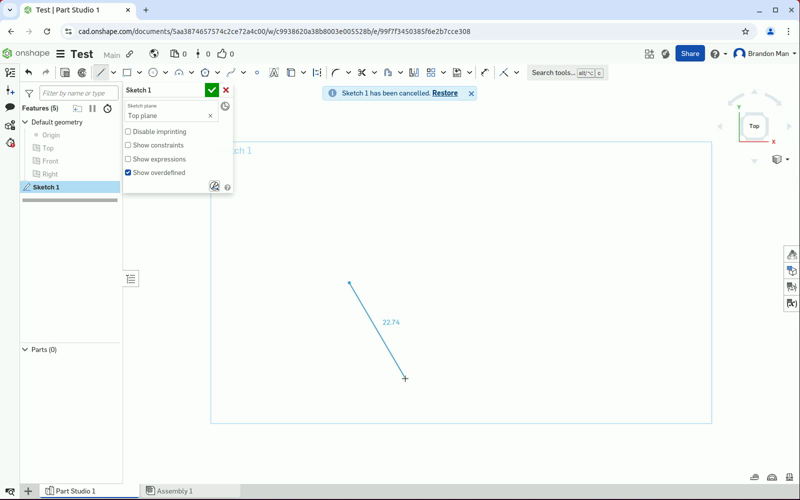
click(405, 378)
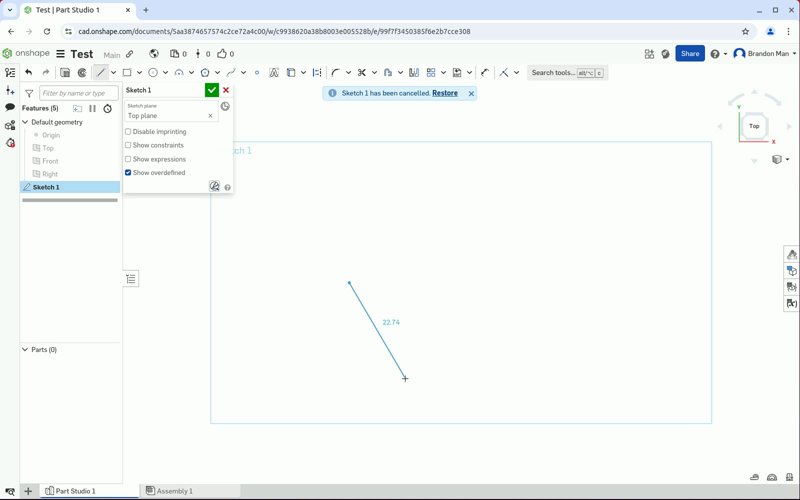
key_up(shift)
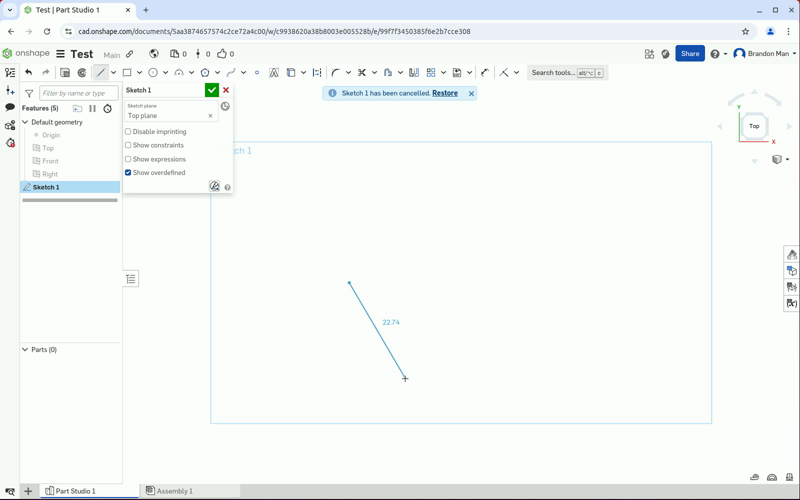
key_down(shift)
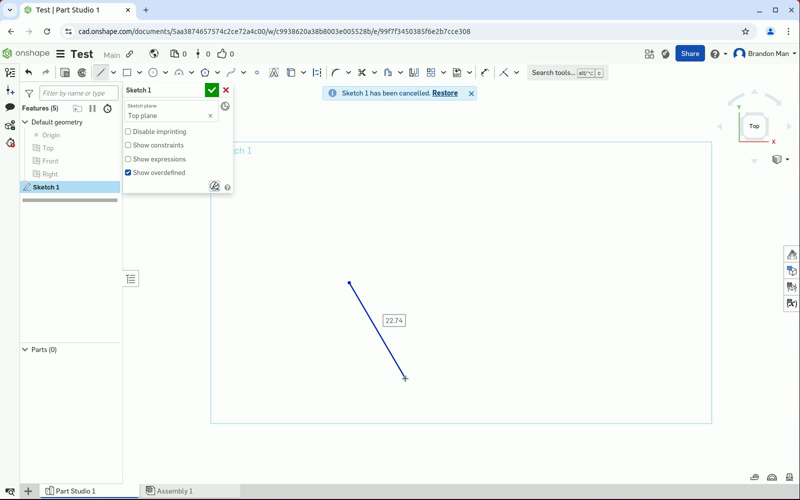
mouse_move(514, 378)
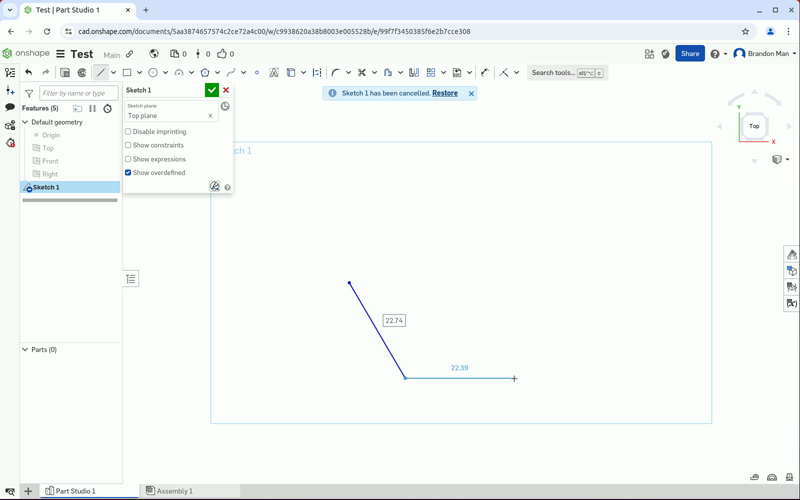
click(514, 378)
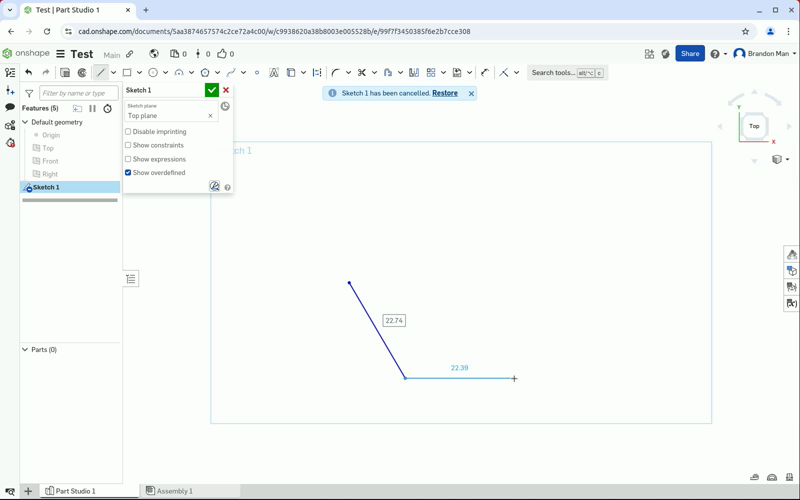
key_up(shift)
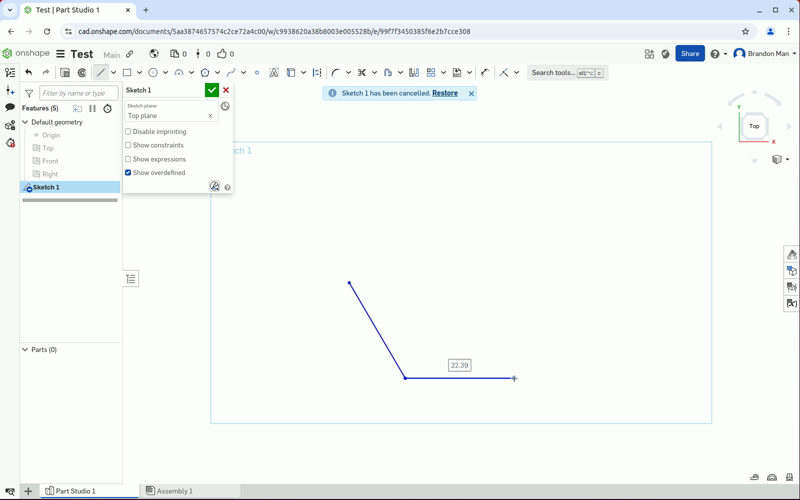
key_down(shift)
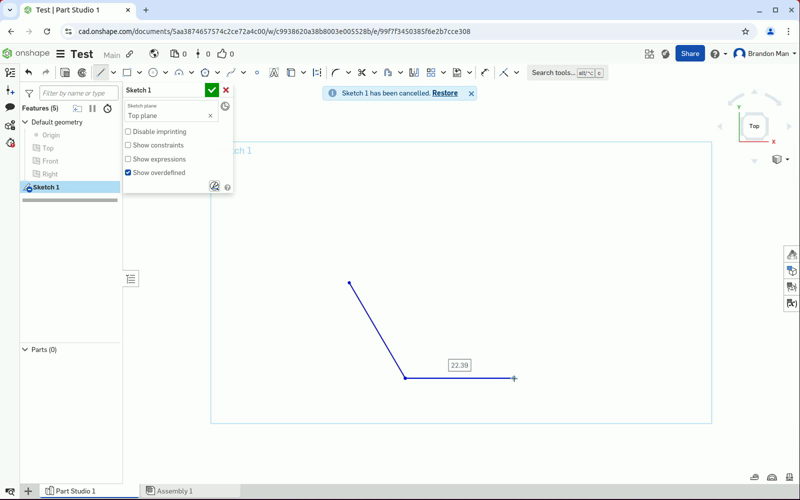
mouse_move(569, 282)
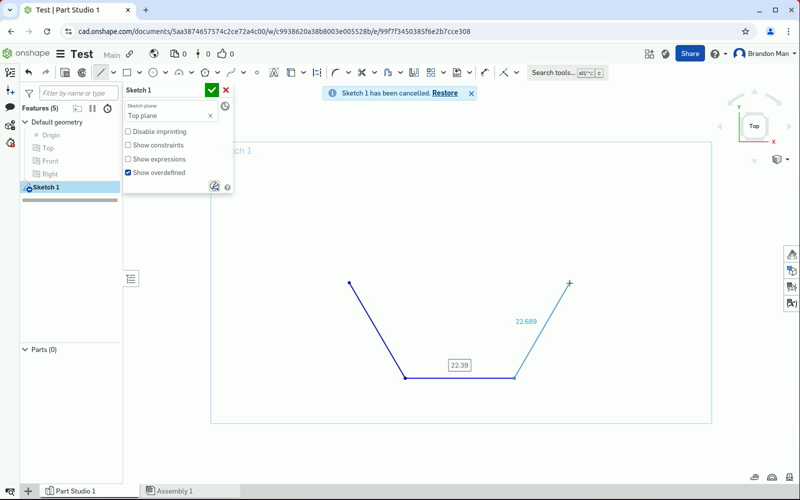
click(569, 282)
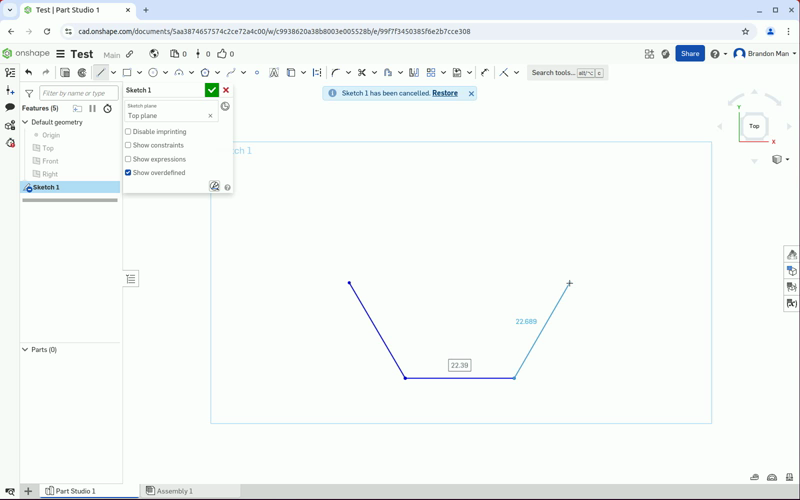
key_up(shift)
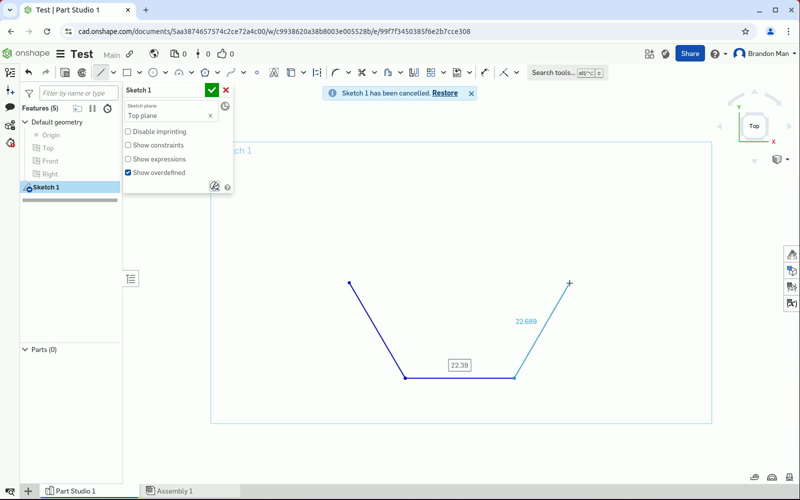
key_down(shift)
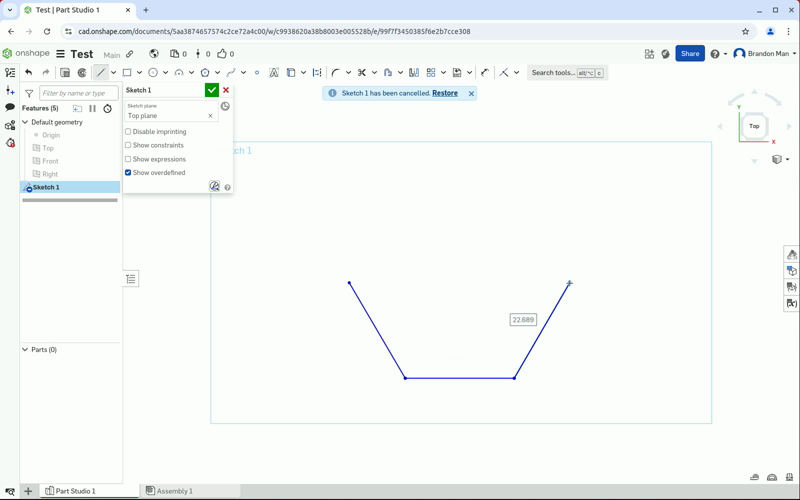
mouse_move(514, 187)
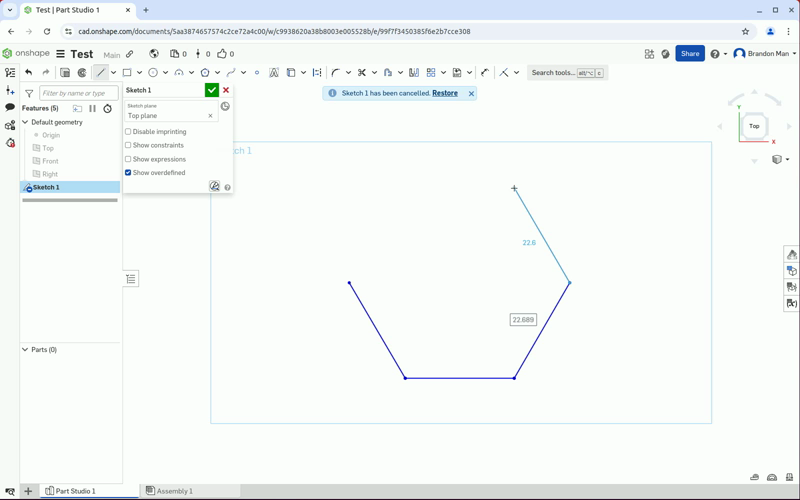
click(514, 187)
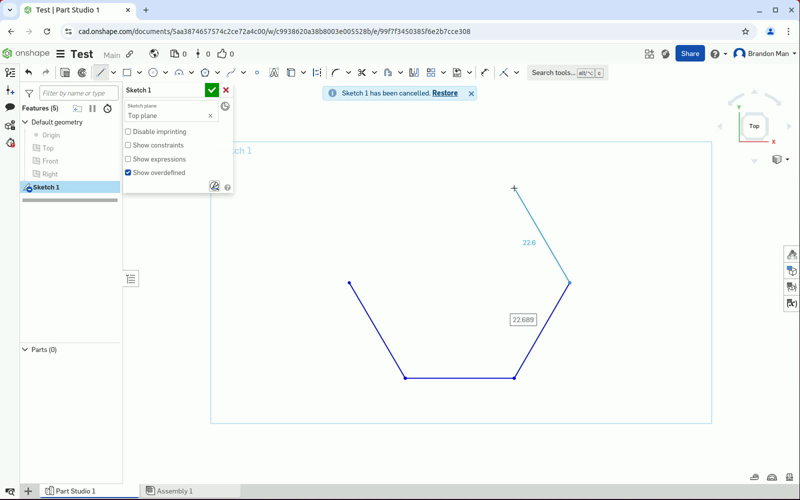
key_up(shift)
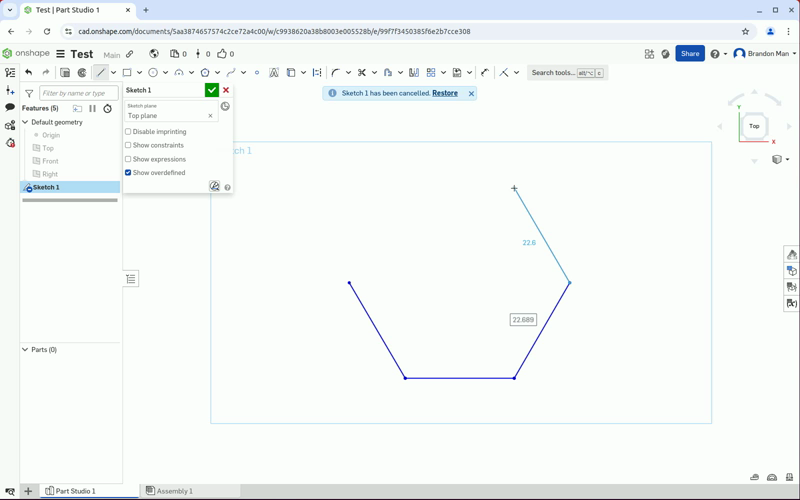
key_down(shift)
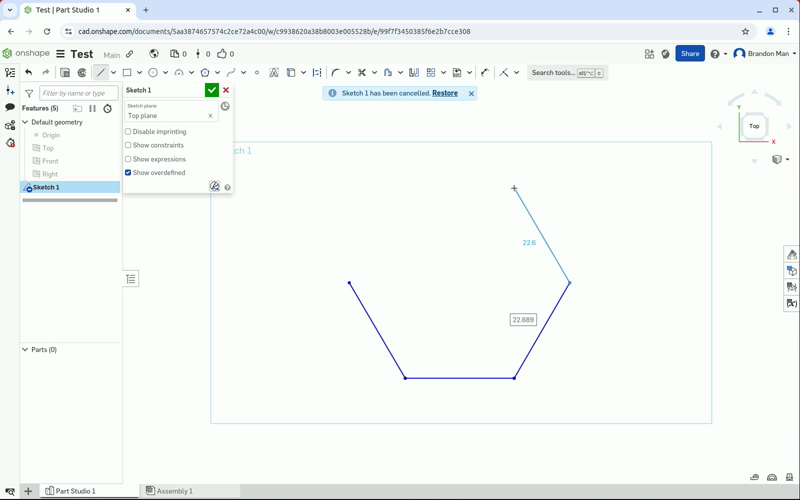
mouse_move(405, 187)
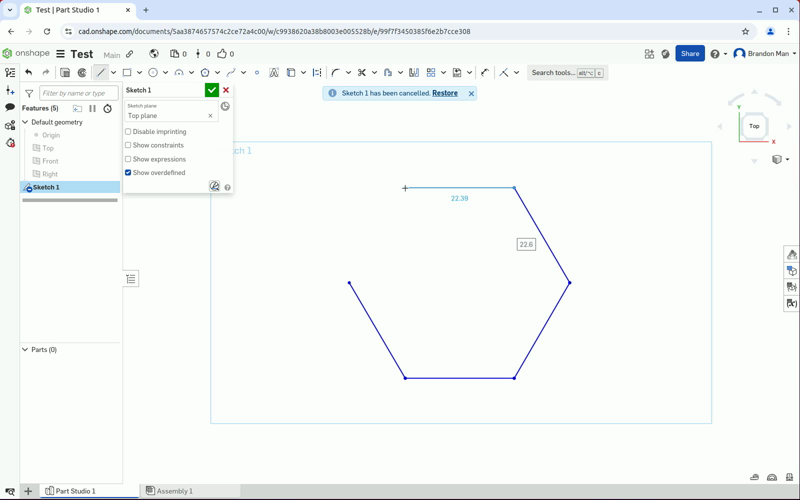
click(405, 187)
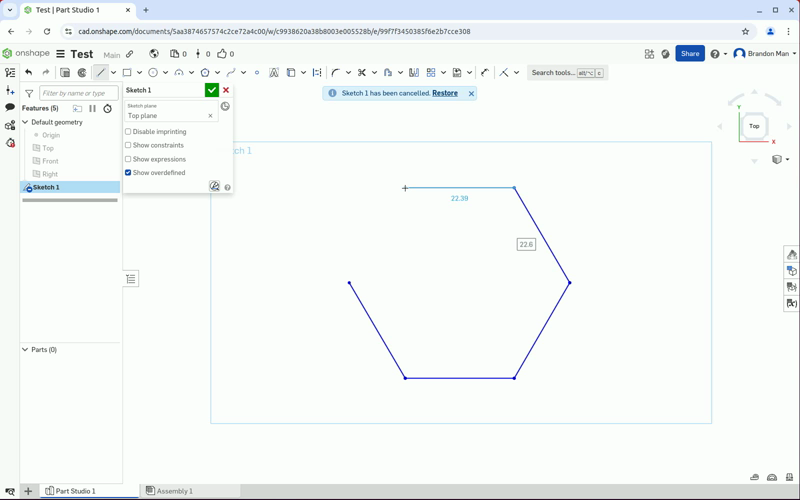
key_up(shift)
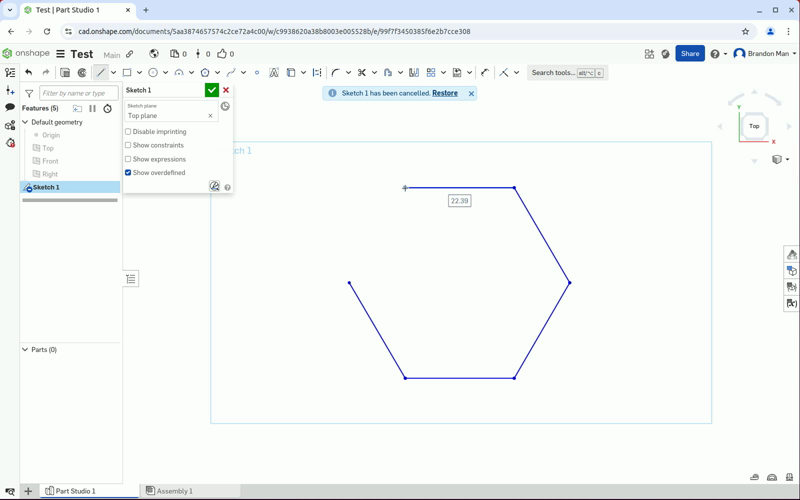
key_down(shift)
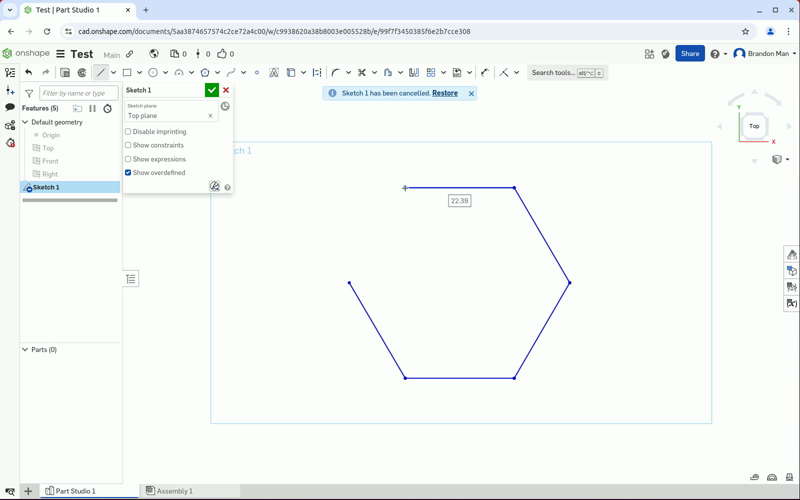
mouse_move(349, 282)
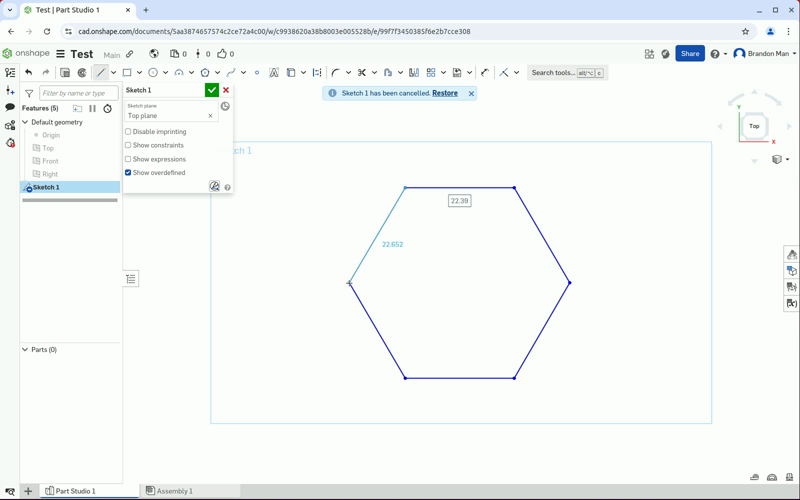
key_up(shift)
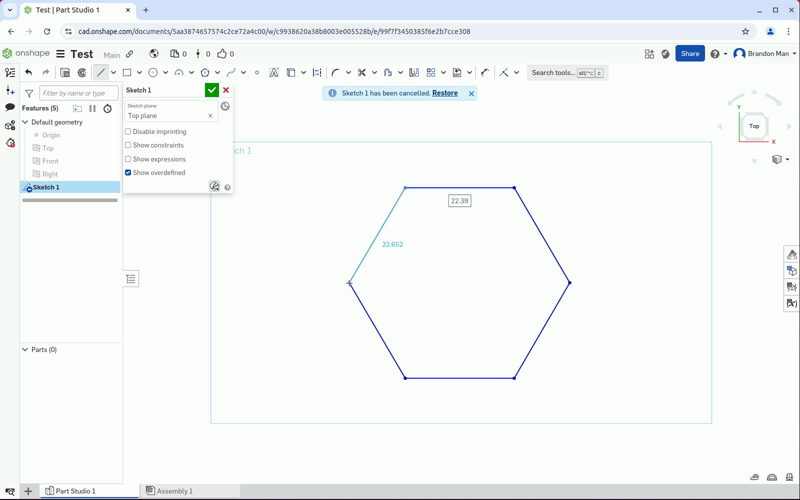
click(349, 282)
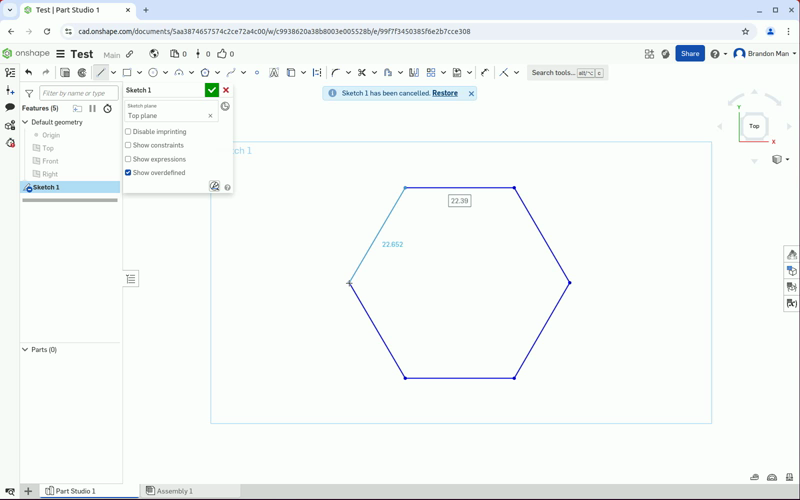
key(esc)
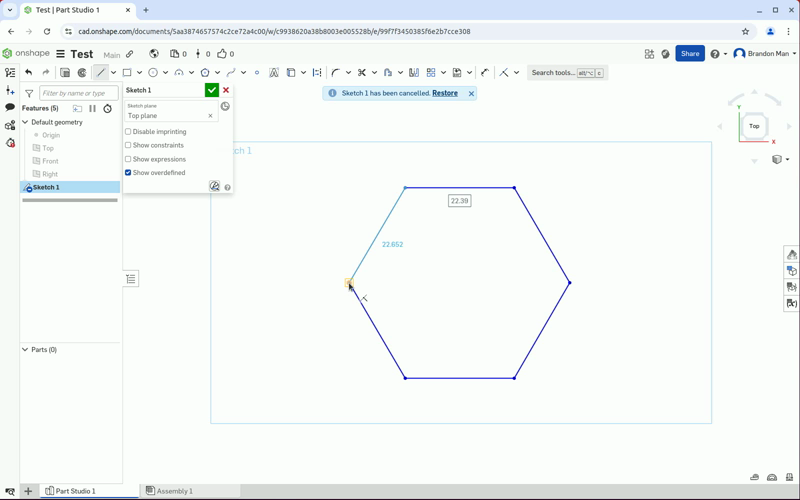
mouse_move(523, 288)
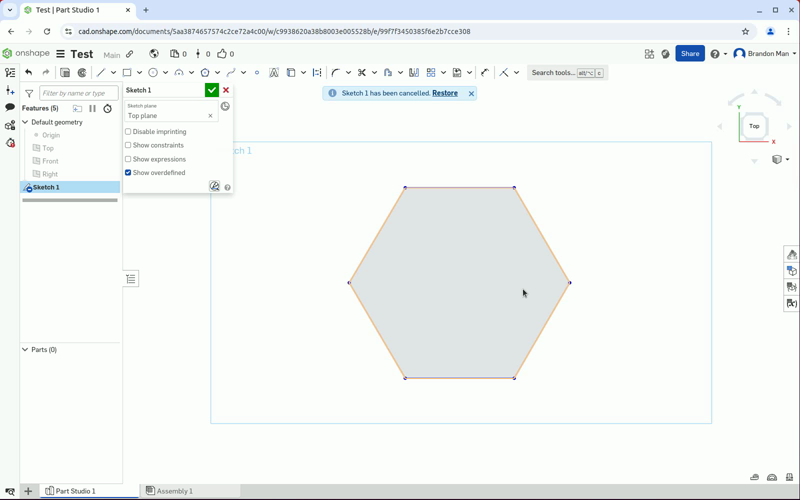
click(523, 288)
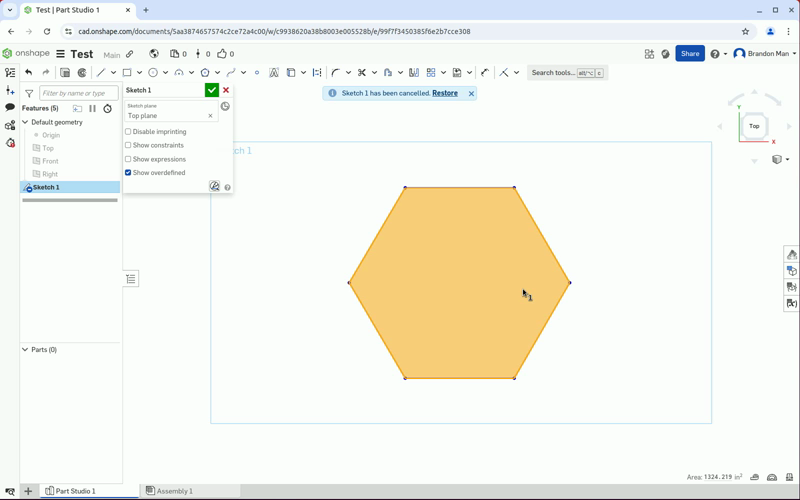
mouse_move(73, 352)
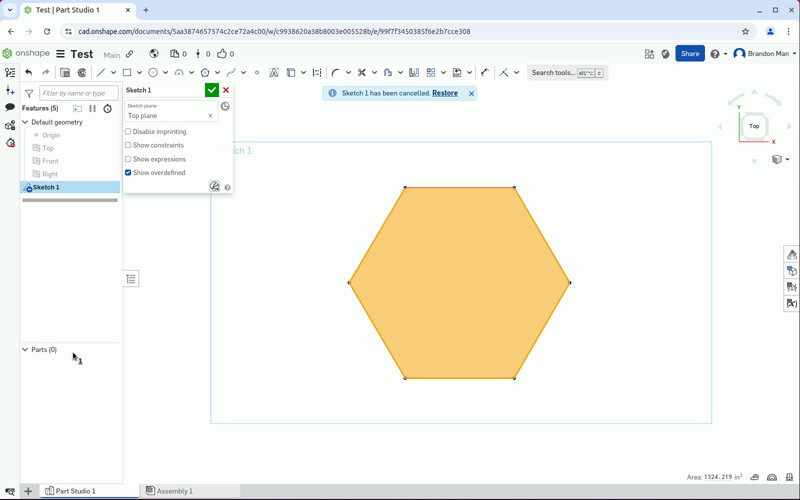
key(shift+y)
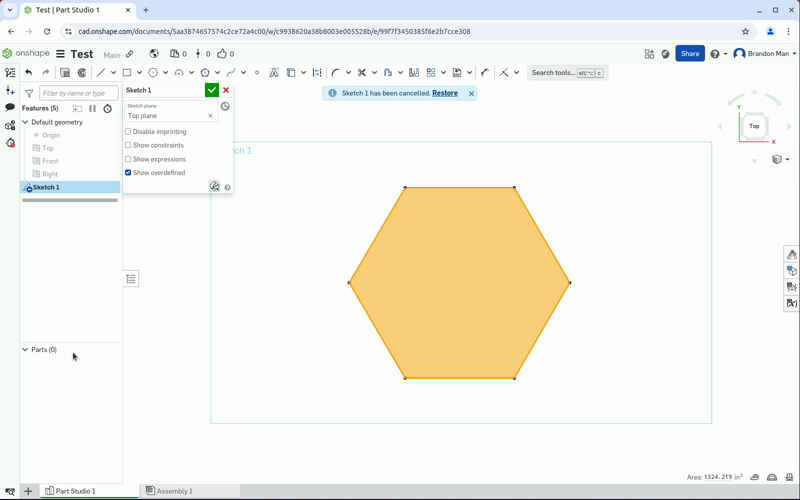
key(shift+e)
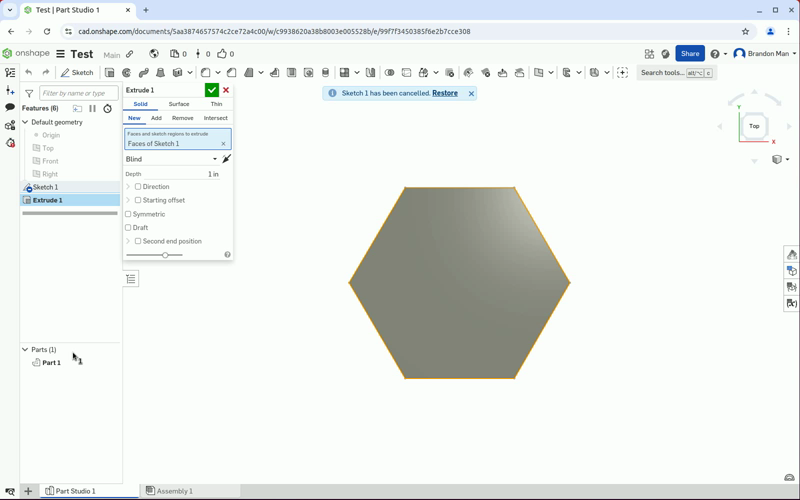
mouse_move(143, 106)
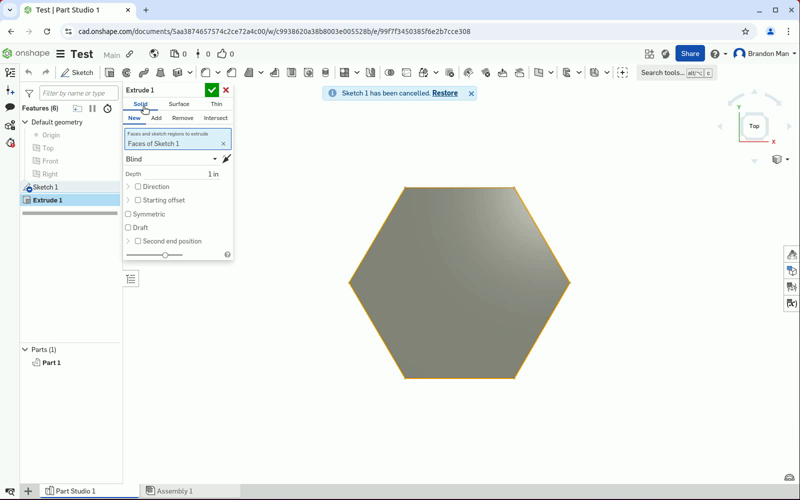
click(143, 106)
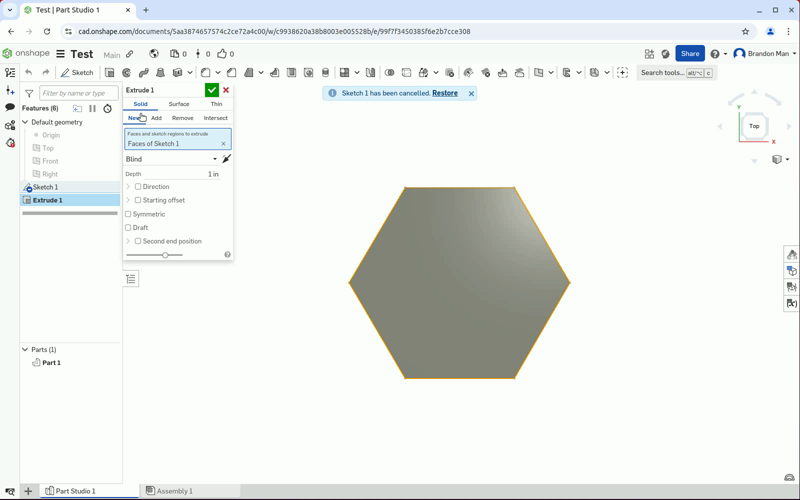
mouse_move(137, 120)
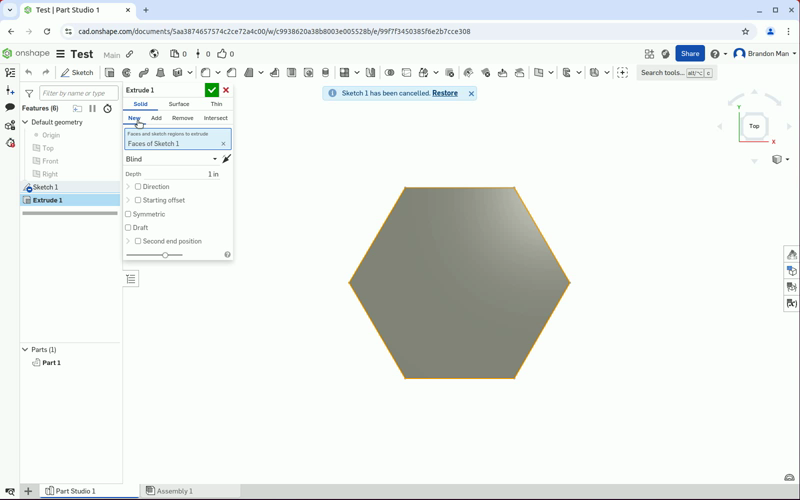
click(137, 120)
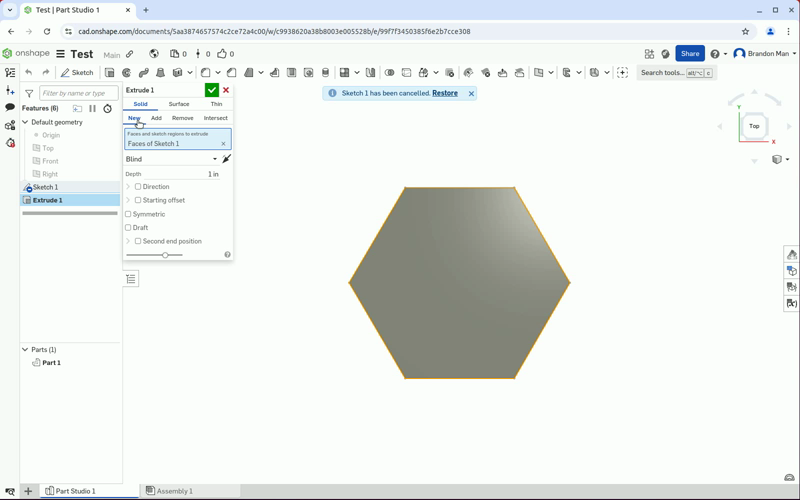
key(tab, 4)
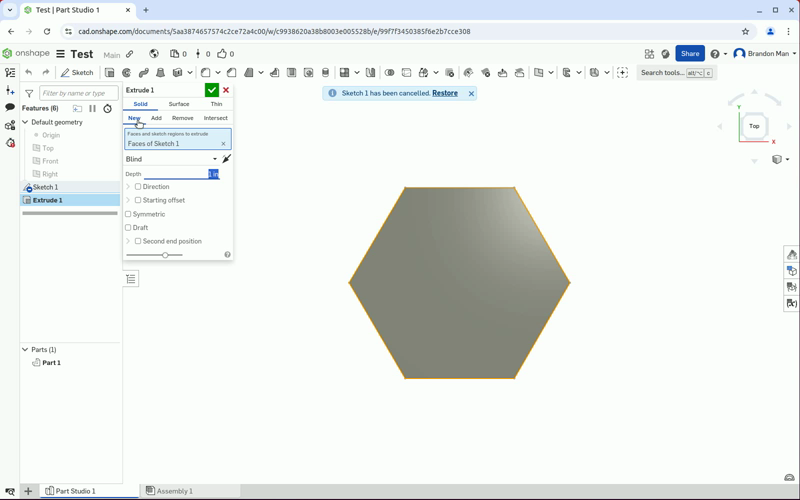
text(15.405)
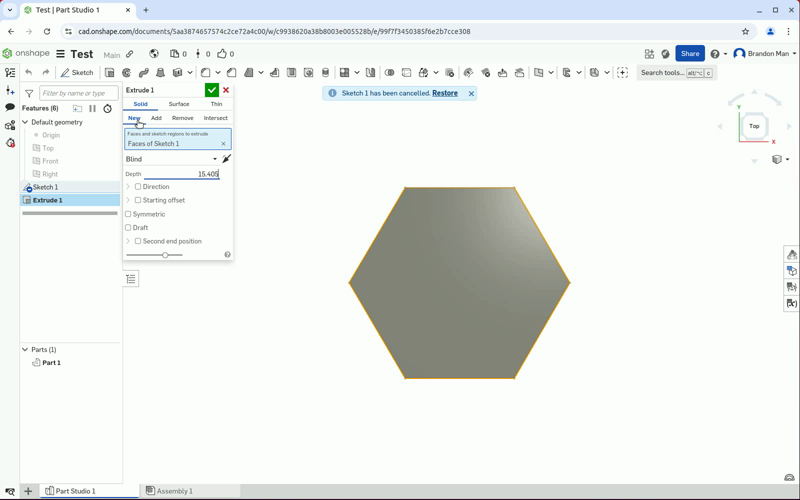
key(enter)
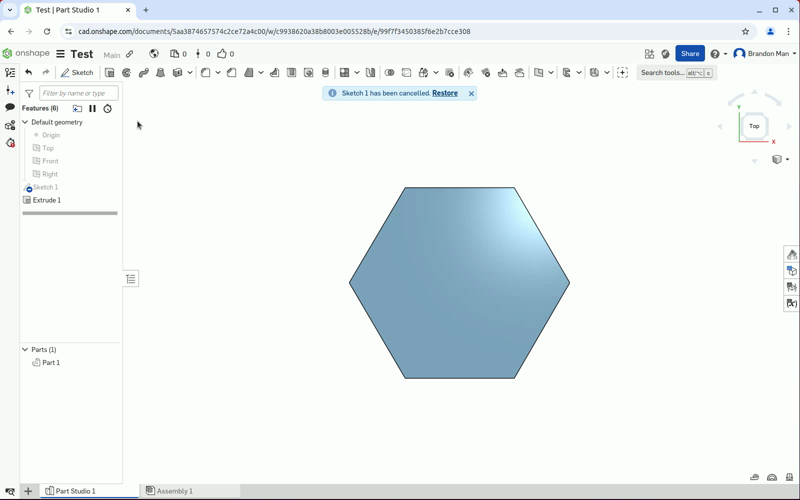
key(shift+h)
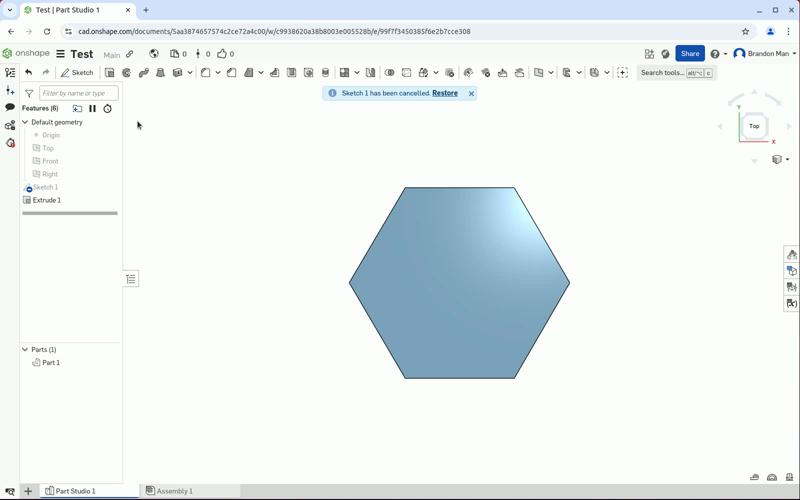
key(shift+h)
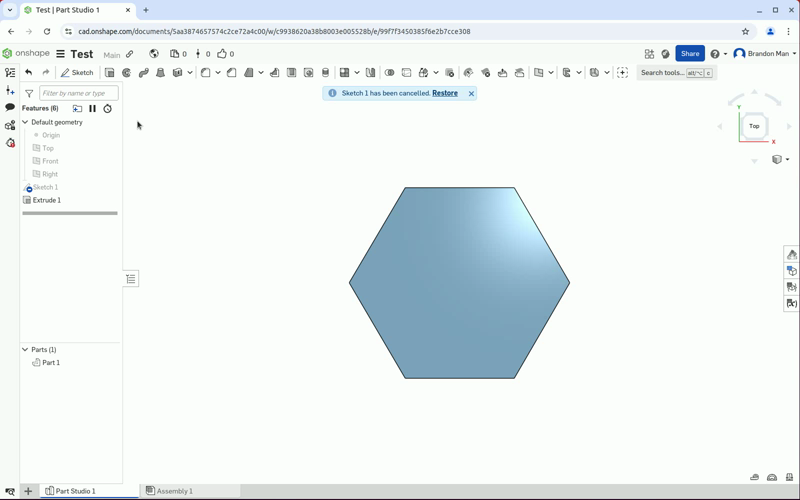
mouse_move(73, 189)
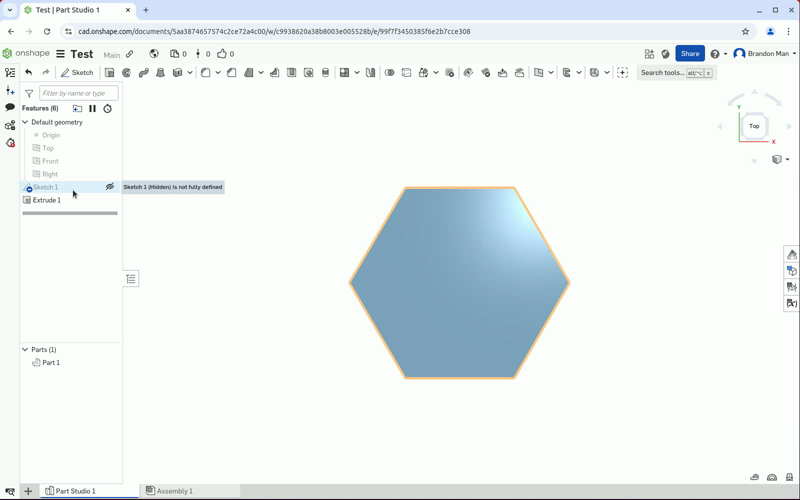
click(73, 189)
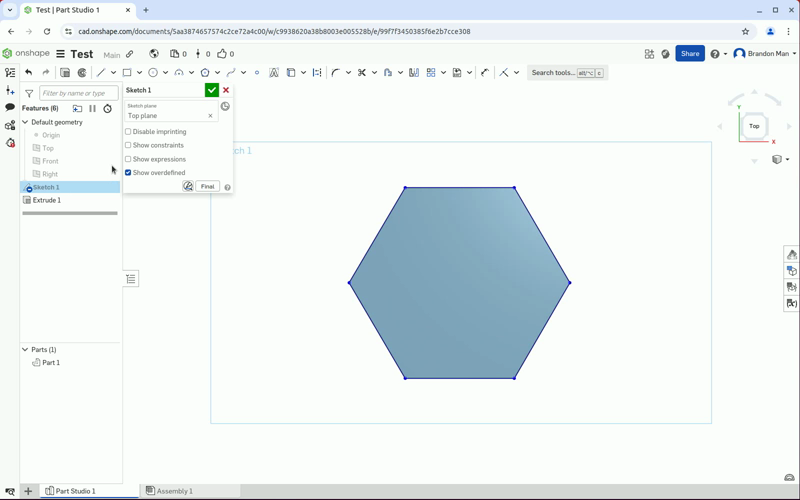
mouse_move(229, 92)
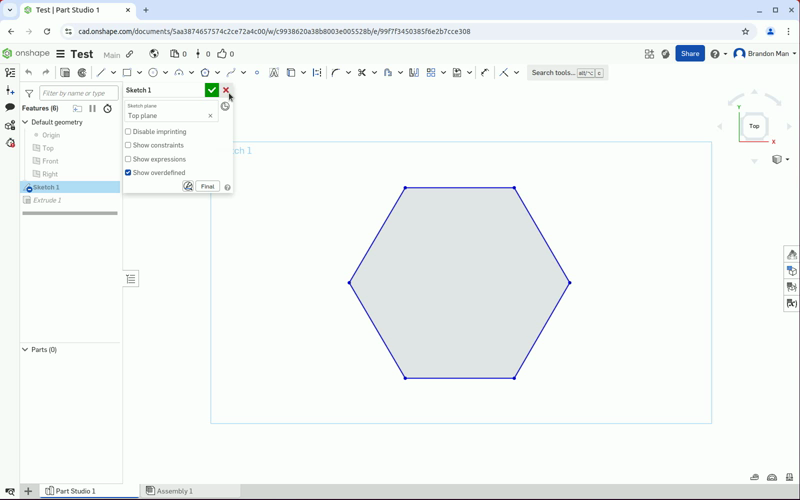
click(229, 92)
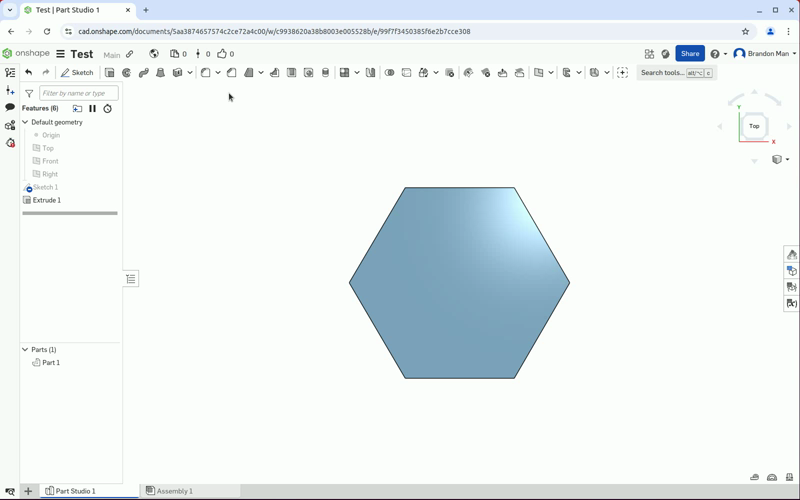
mouse_move(541, 75)
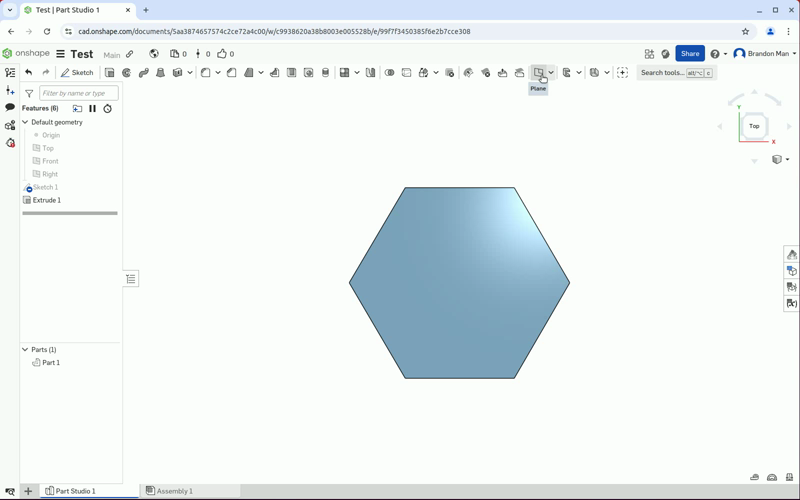
click(541, 75)
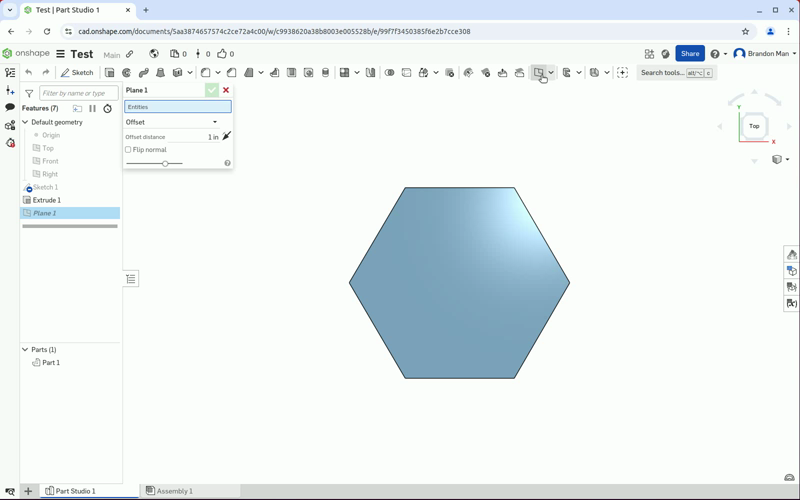
mouse_move(73, 150)
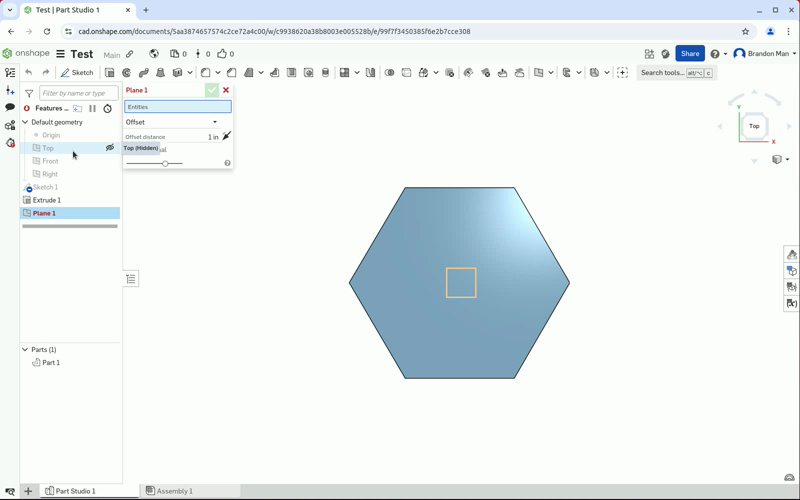
click(73, 150)
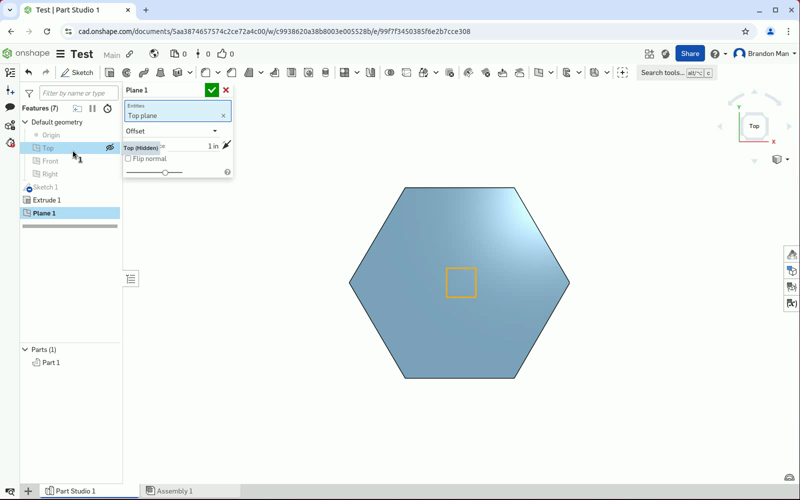
key(tab, 2)
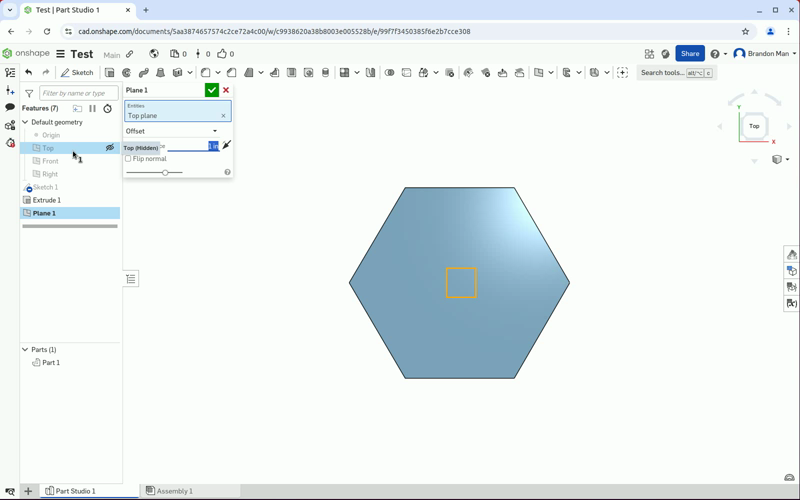
text(15.405)
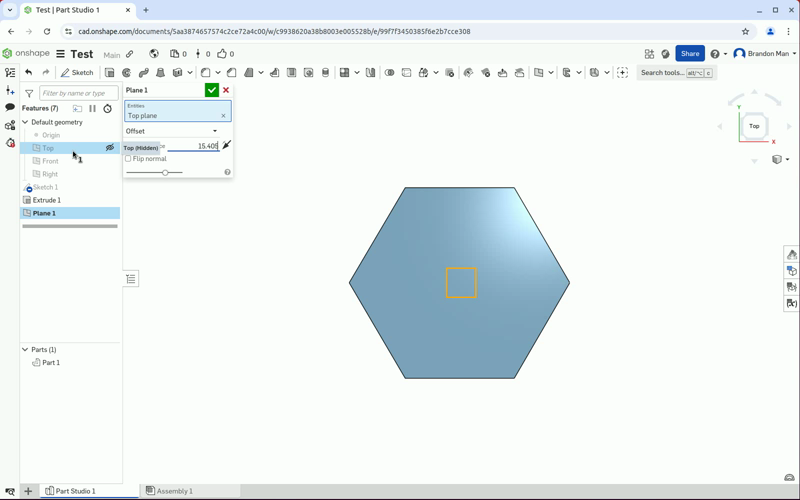
key(enter, 2)
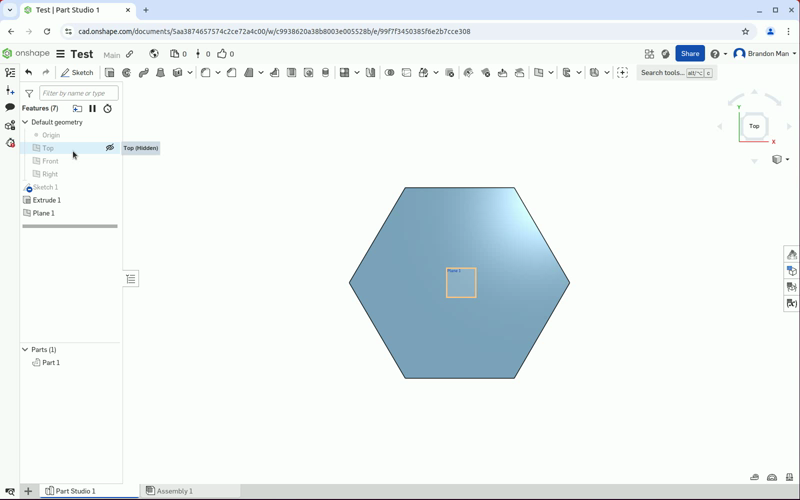
key(shift+s)
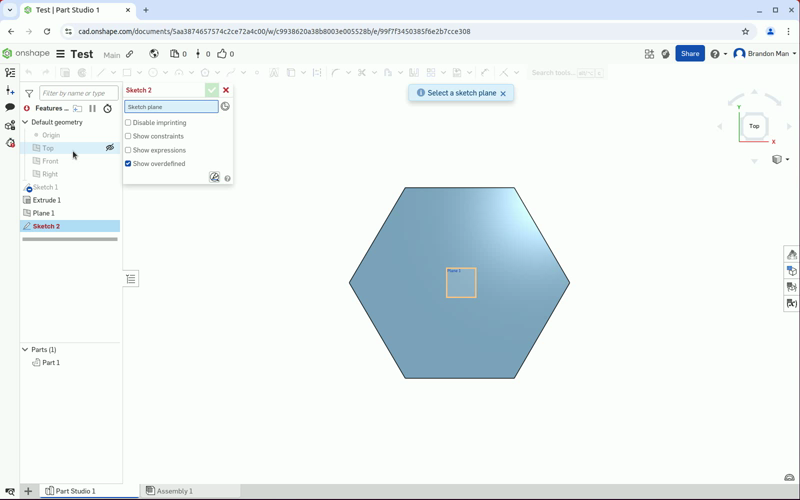
mouse_move(73, 215)
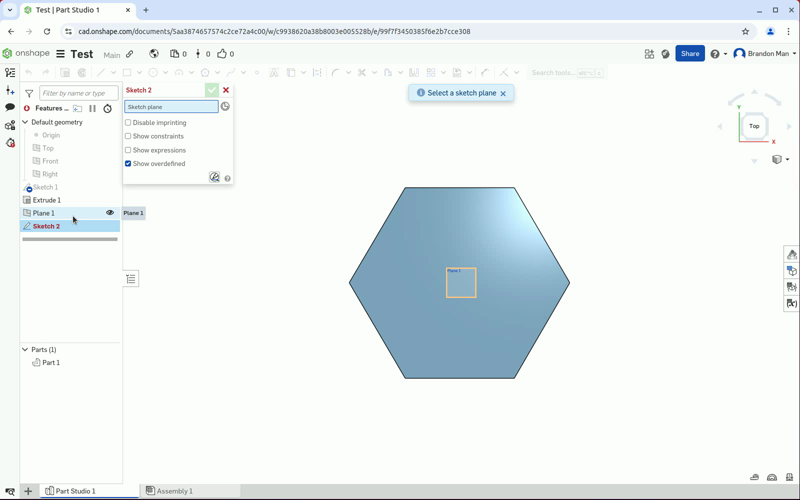
click(73, 215)
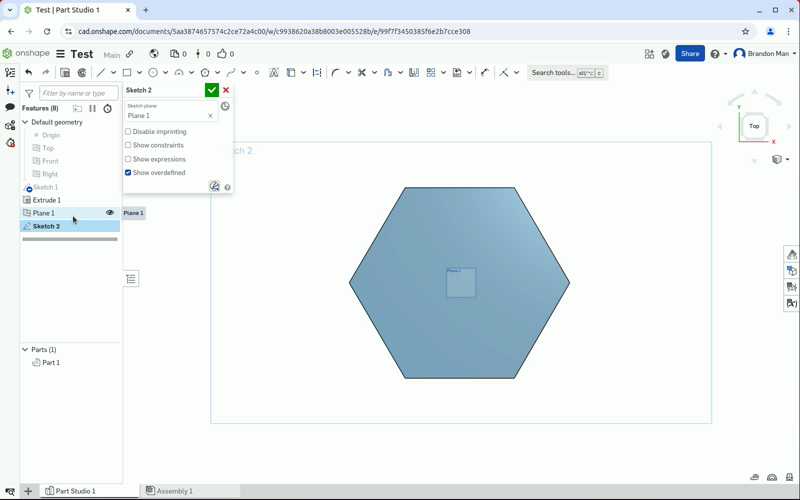
mouse_move(73, 352)
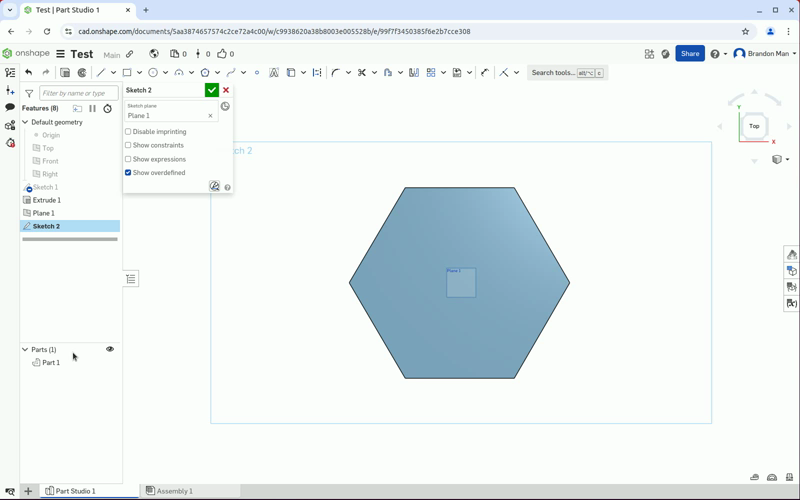
key(y)
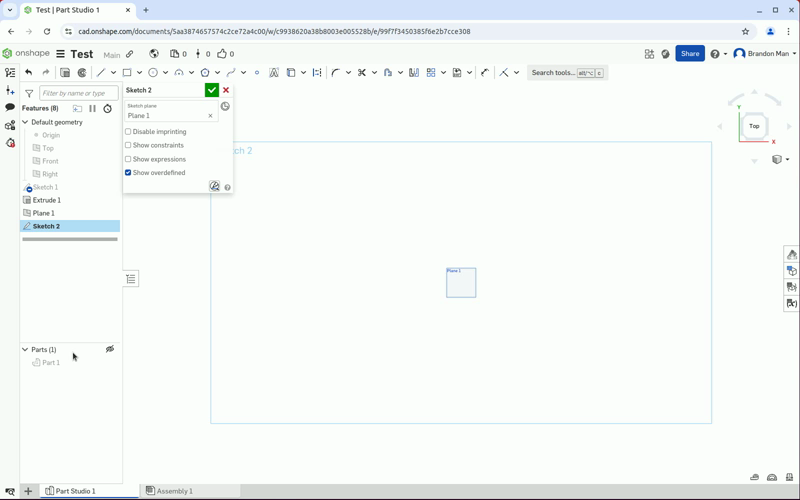
key(c)
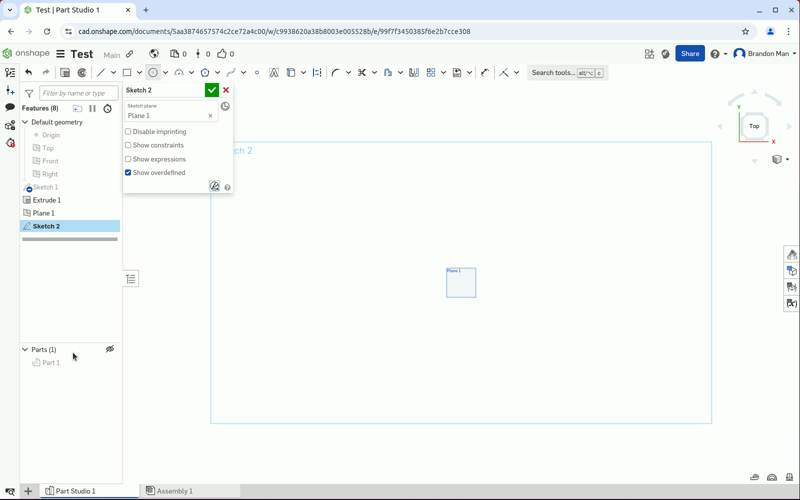
key_down(shift)
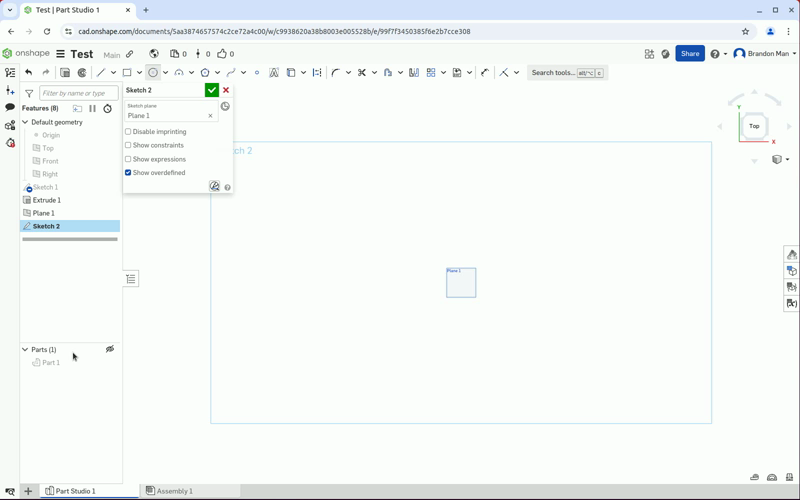
mouse_move(461, 282)
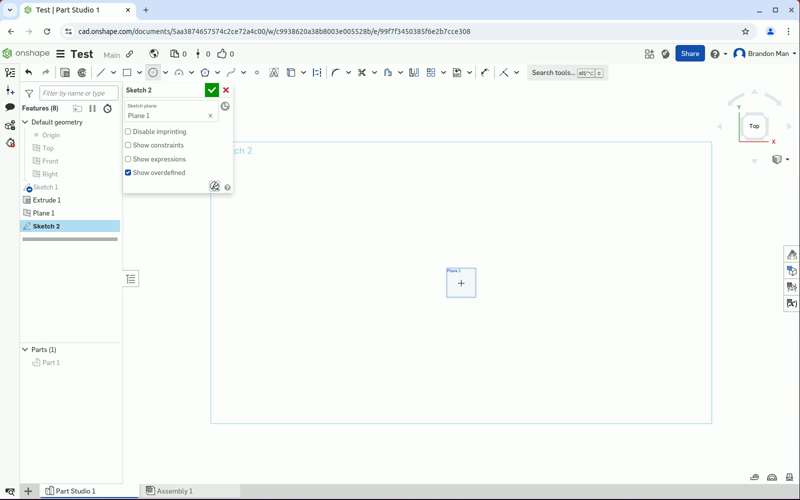
click(461, 282)
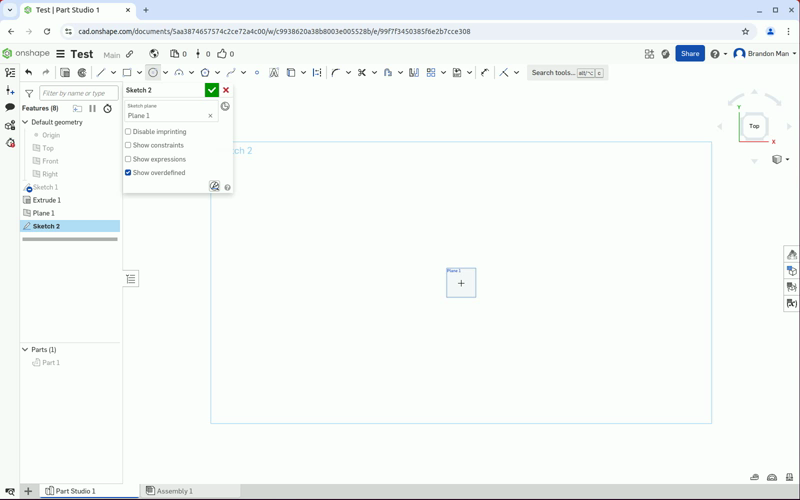
key_up(shift)
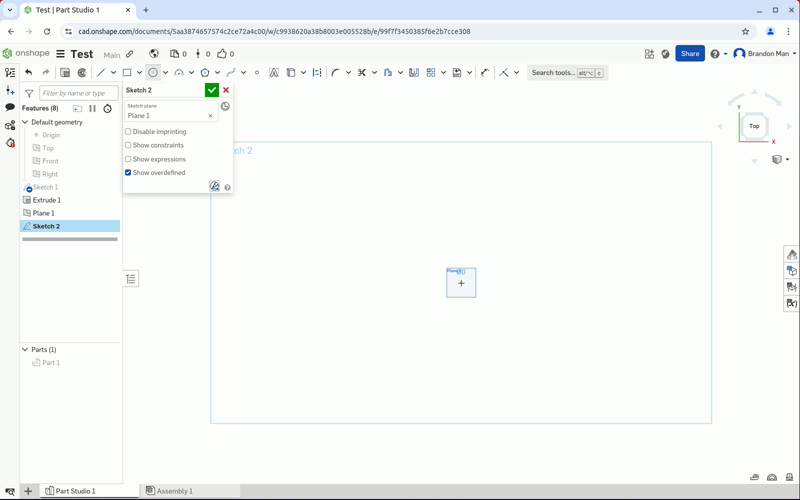
mouse_move(552, 282)
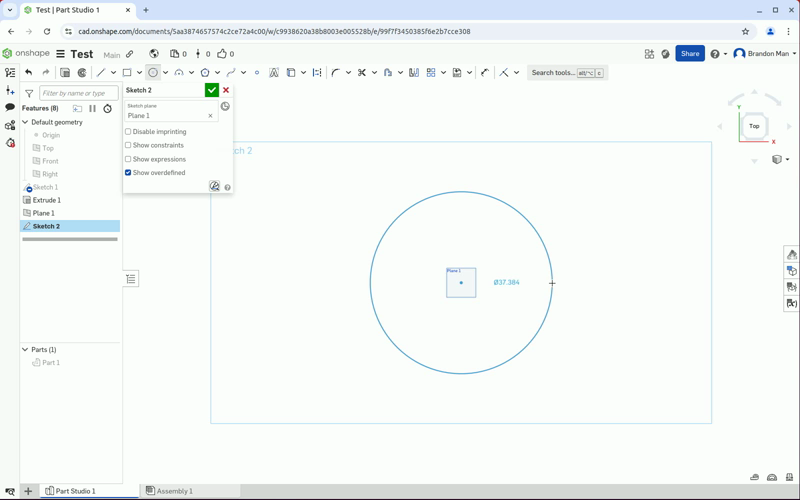
click(552, 282)
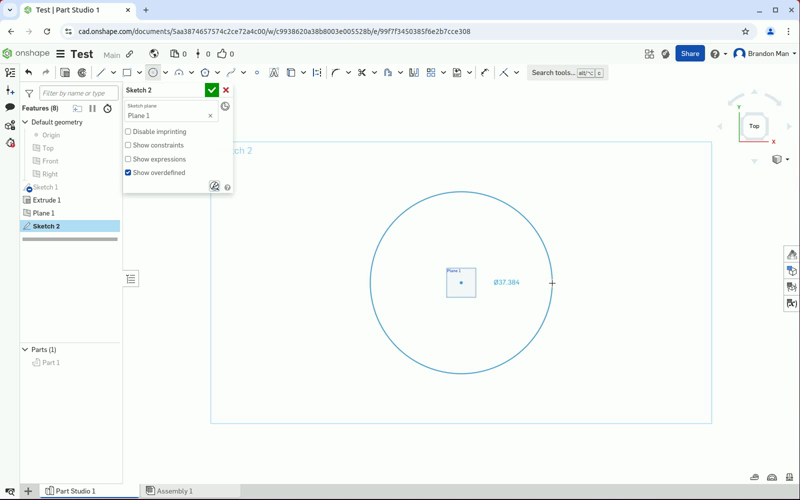
key(esc)
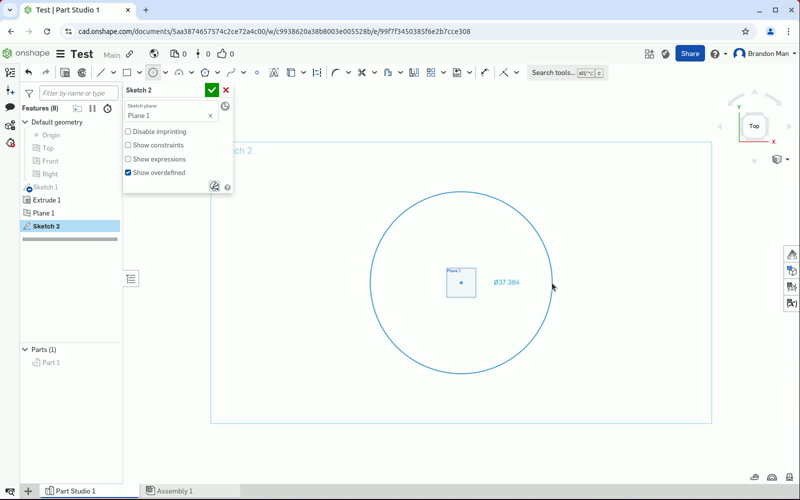
mouse_move(525, 250)
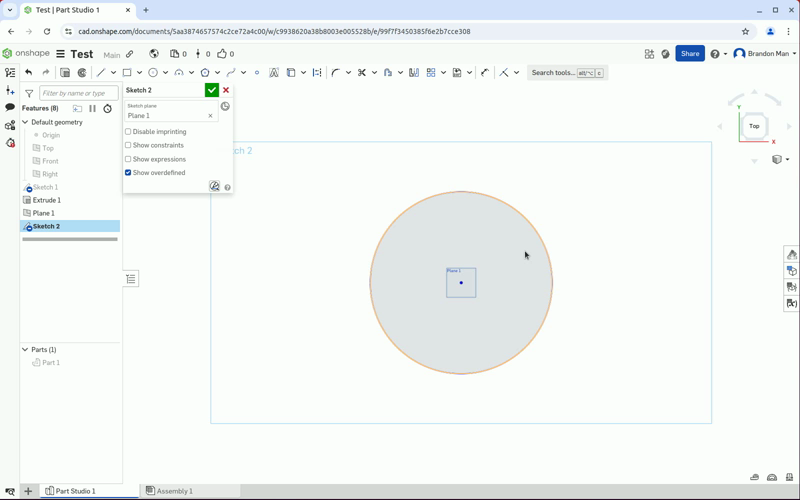
click(525, 250)
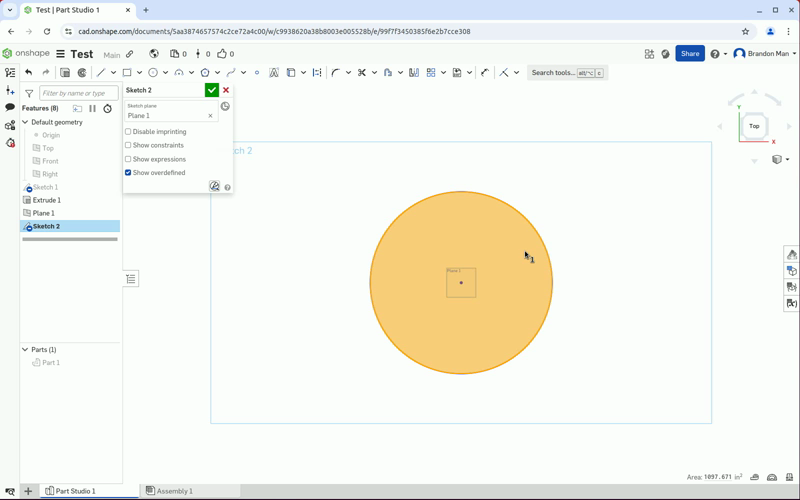
mouse_move(73, 352)
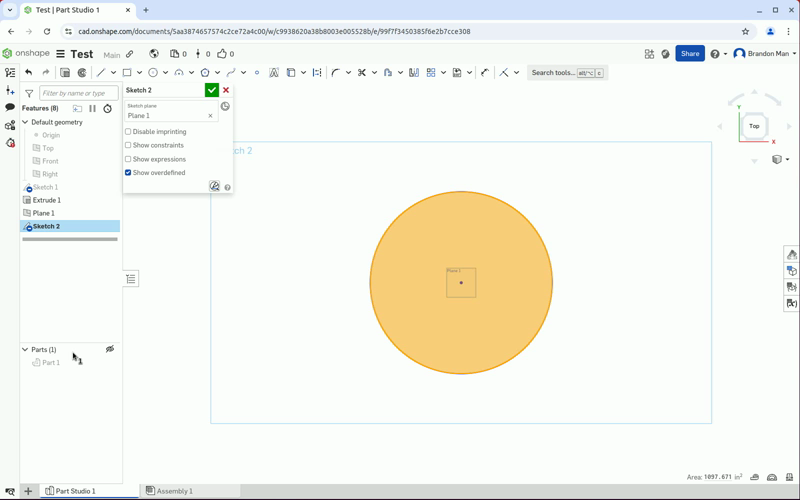
key(shift+y)
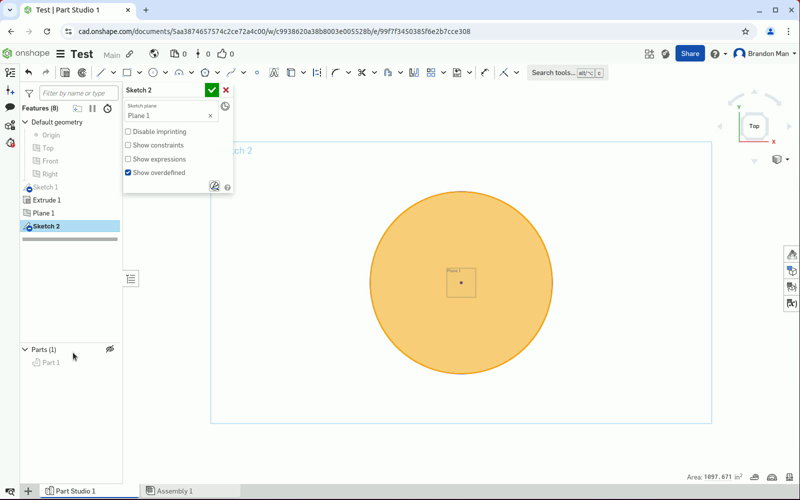
key(shift+e)
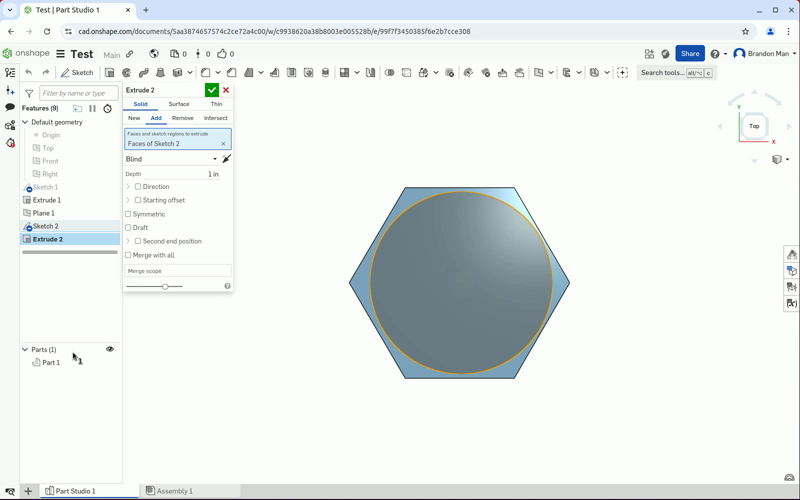
mouse_move(143, 106)
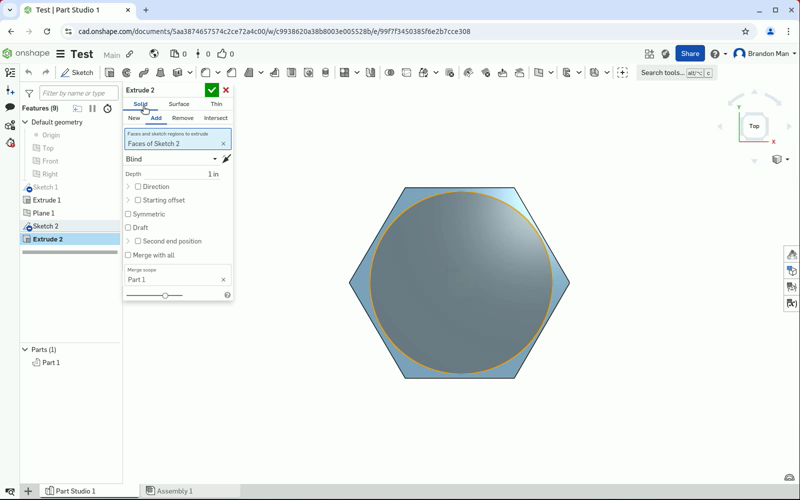
click(143, 106)
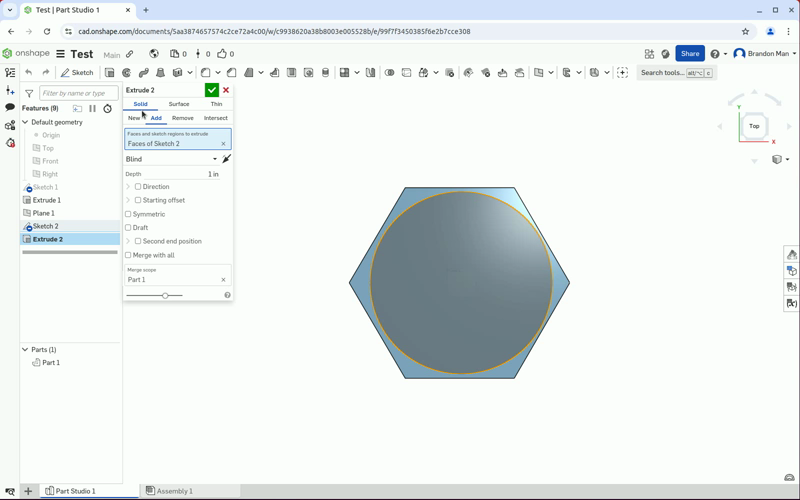
mouse_move(137, 120)
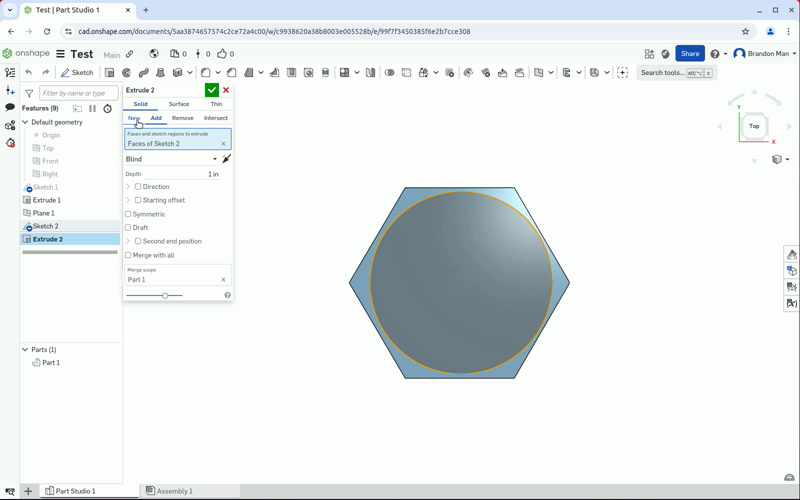
click(137, 120)
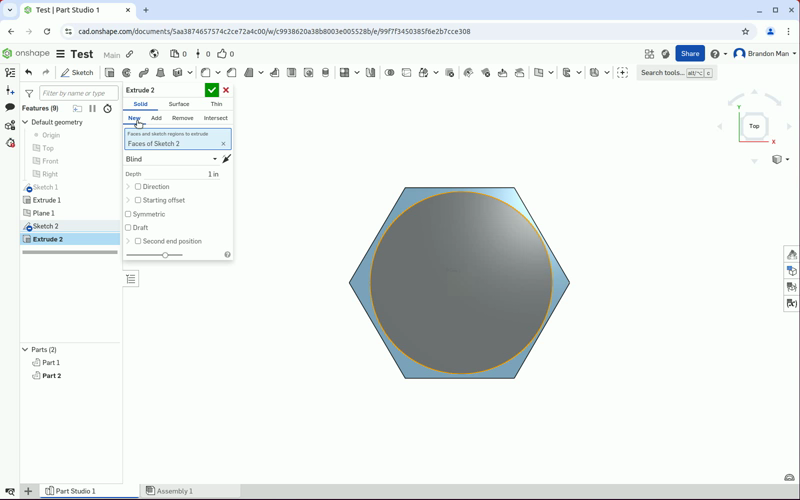
key(tab, 4)
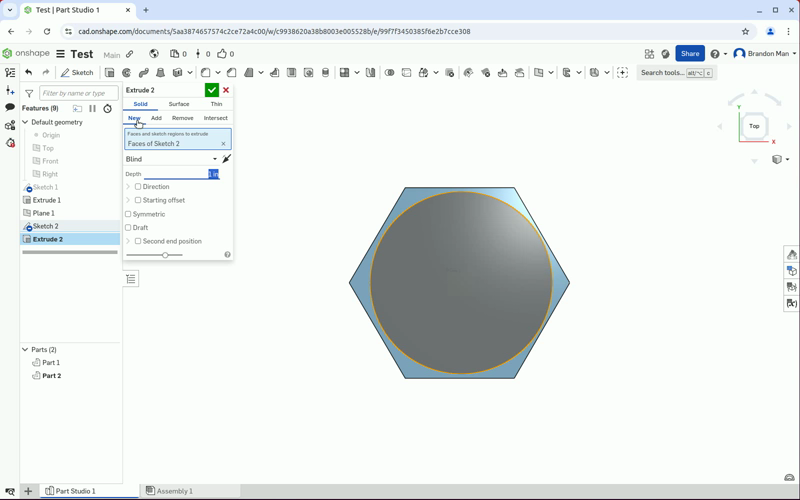
text(7.703)
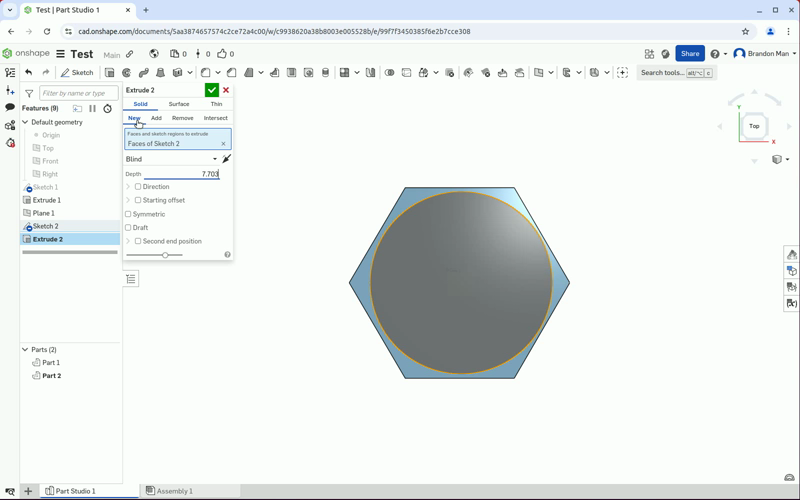
key(enter)
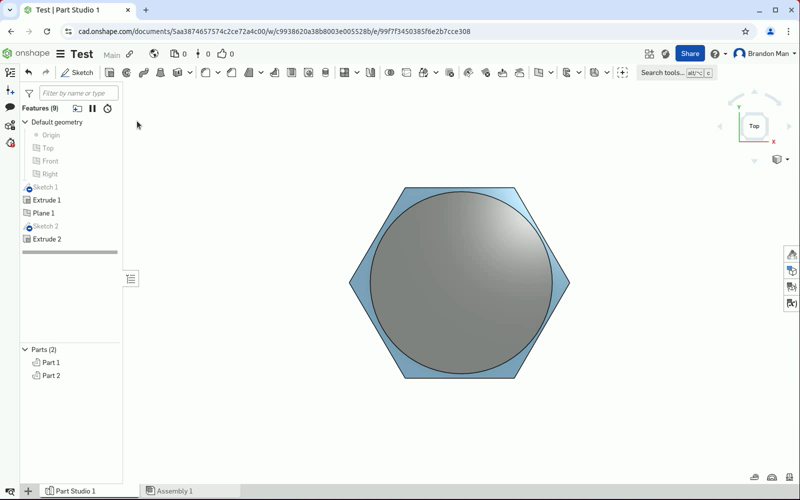
key(shift+h)
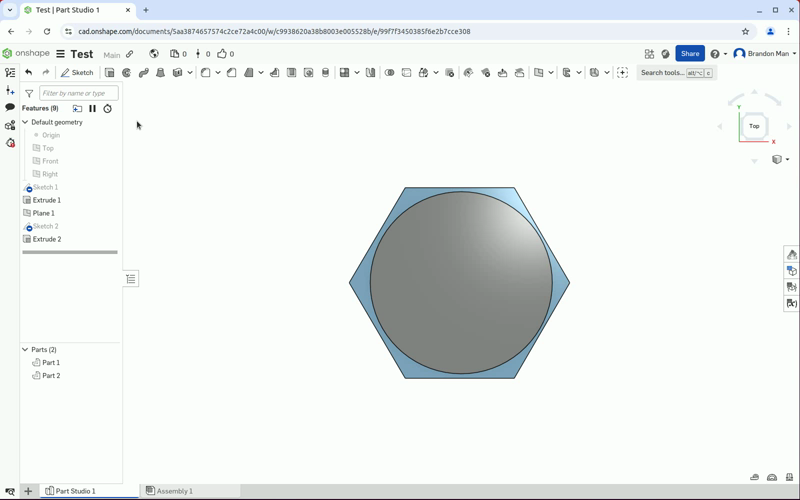
key(shift+h)
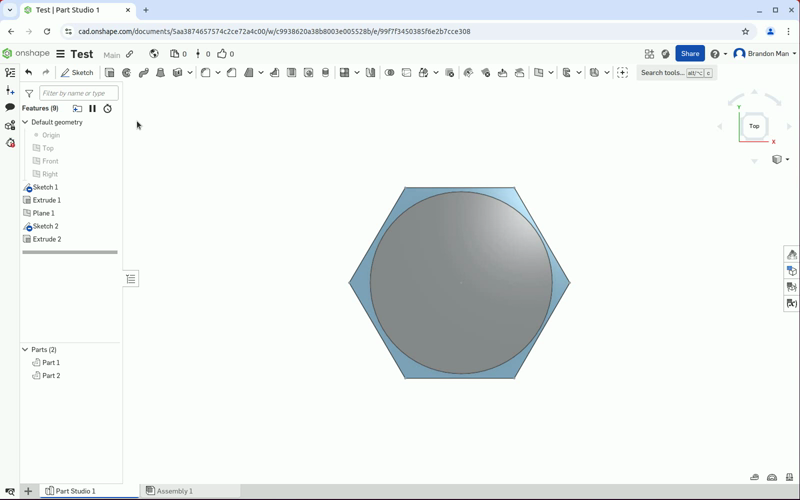
key(shift+7)
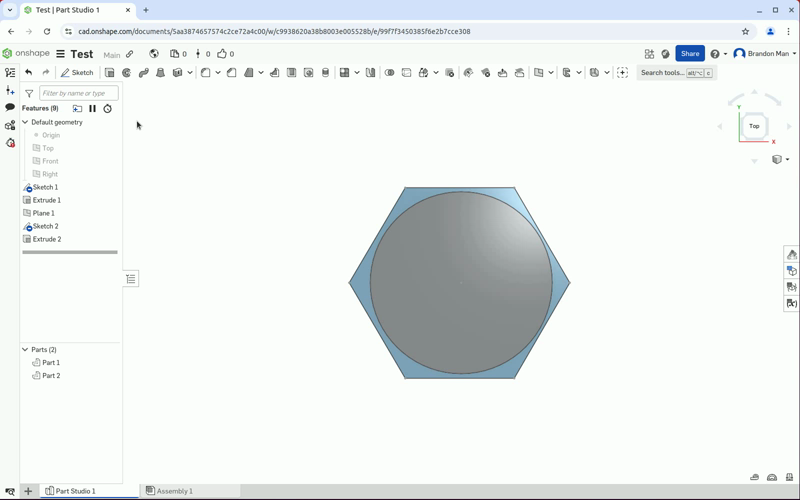
key(up, 3)
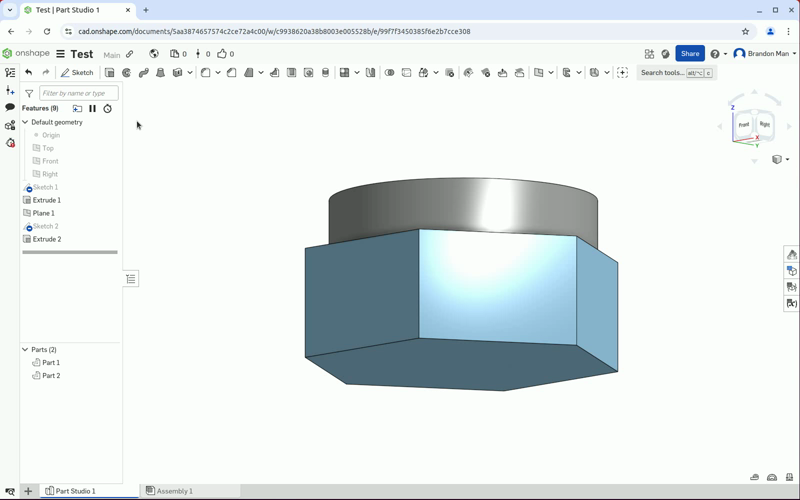
key(left, 3)
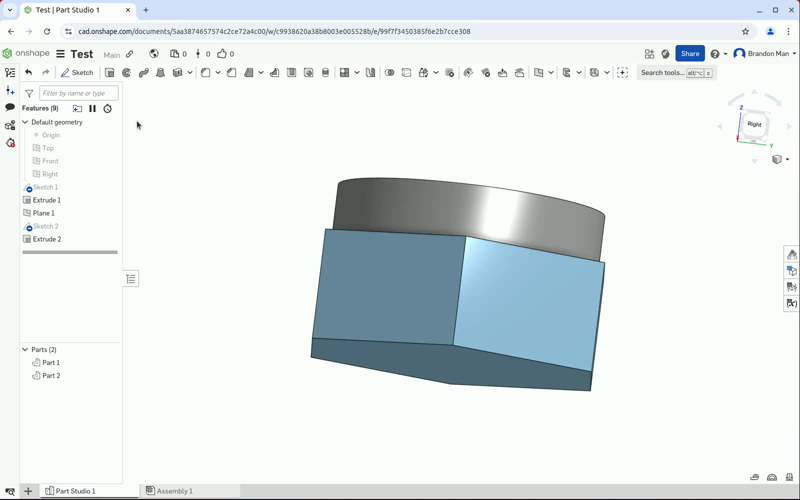
key(right, 3)
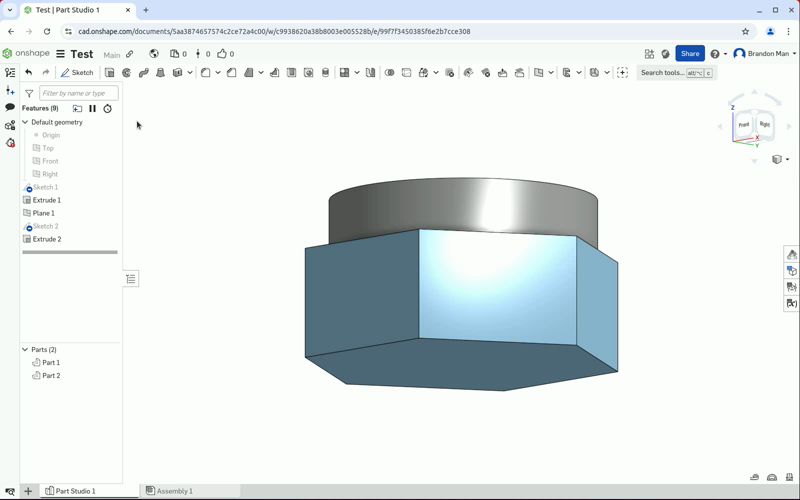
key(down, 3)
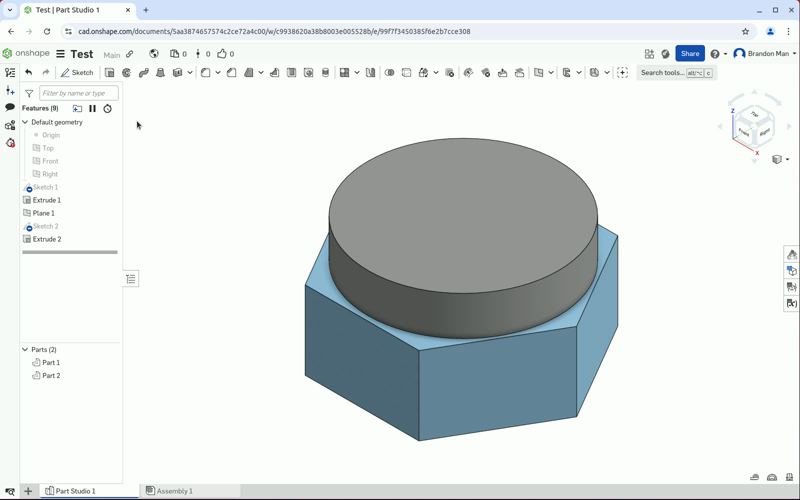
mouse_move(73, 189)
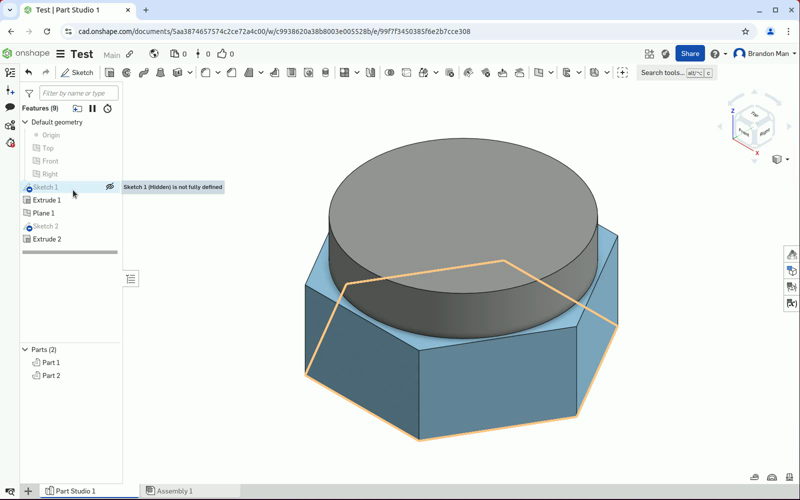
click(73, 189)